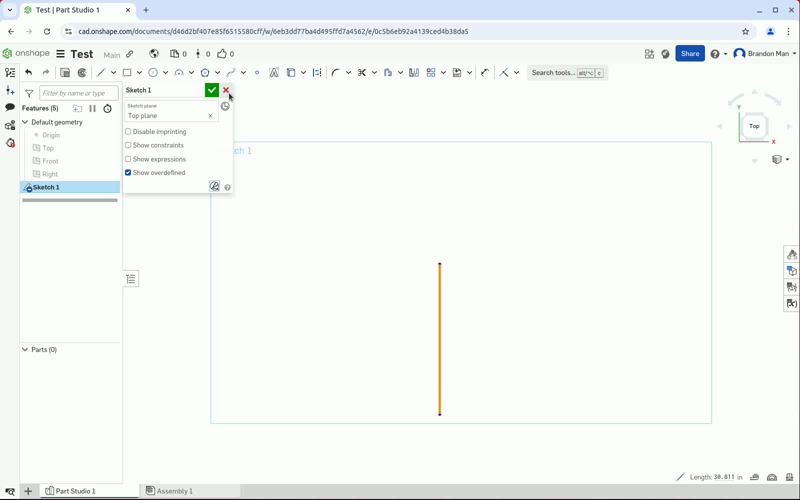
key(shift+h)
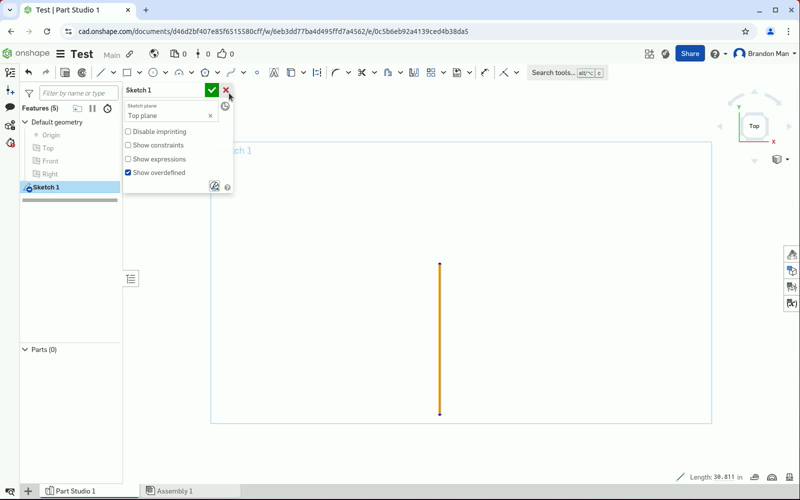
key(shift+s)
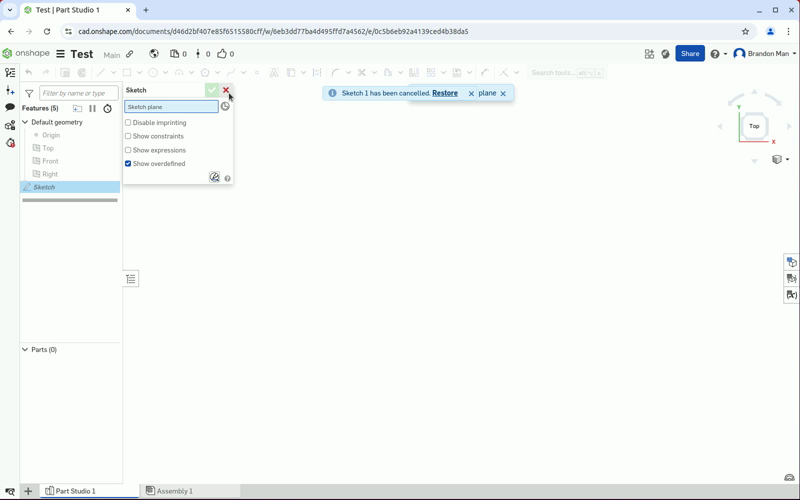
mouse_move(73, 150)
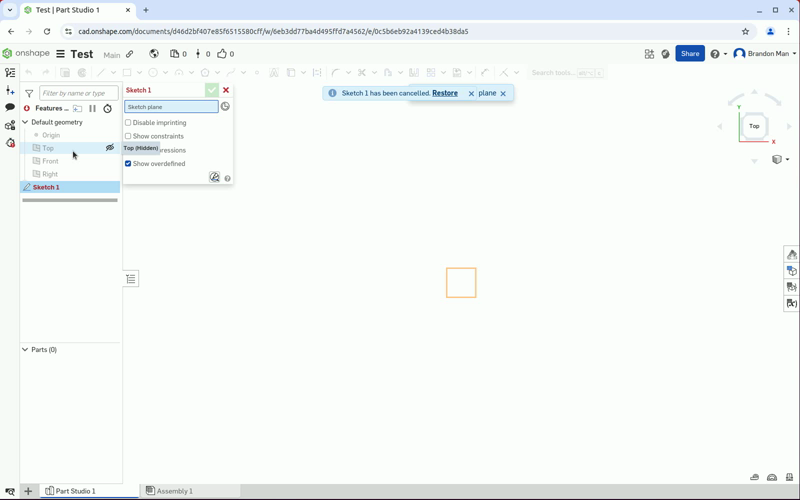
click(73, 150)
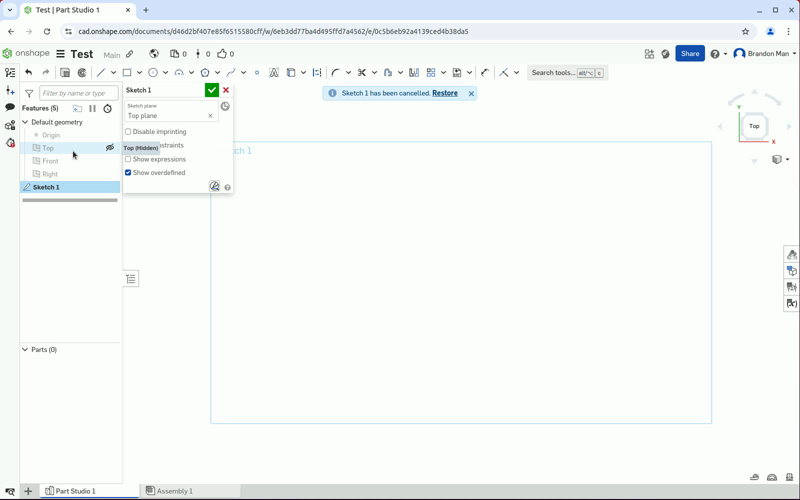
mouse_move(73, 352)
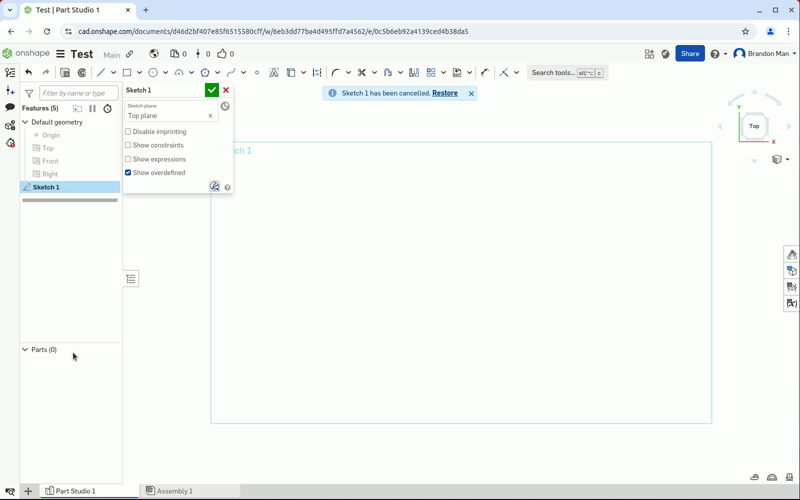
key(y)
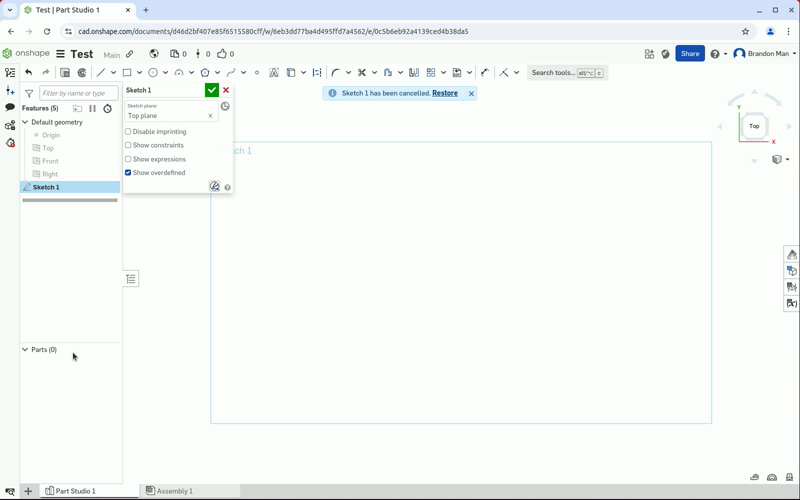
key(l)
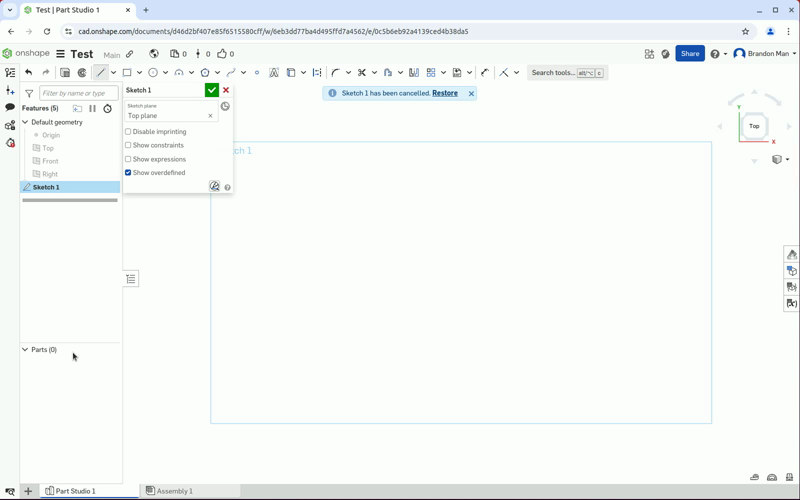
key_down(shift)
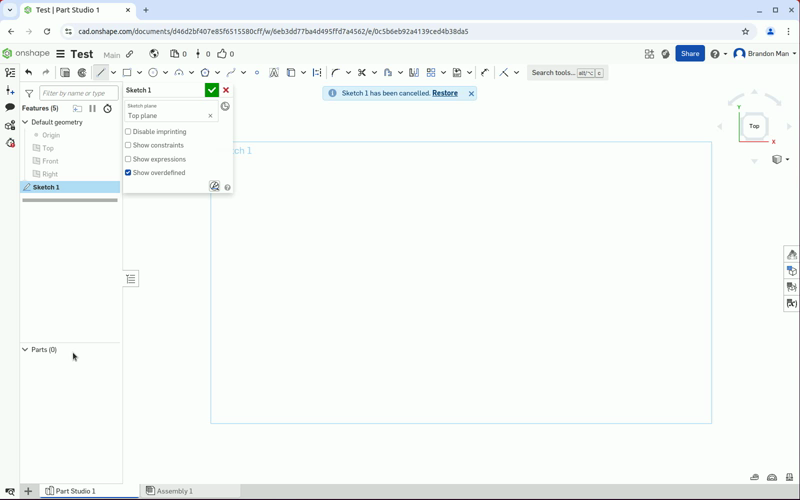
mouse_move(460, 282)
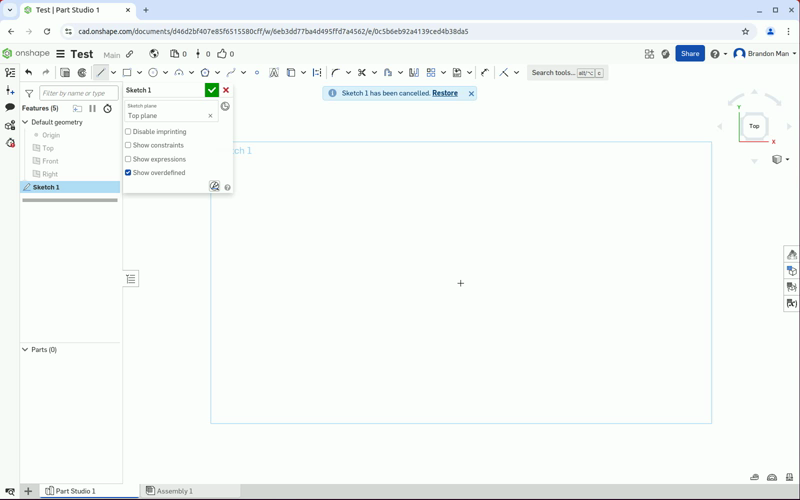
click(460, 282)
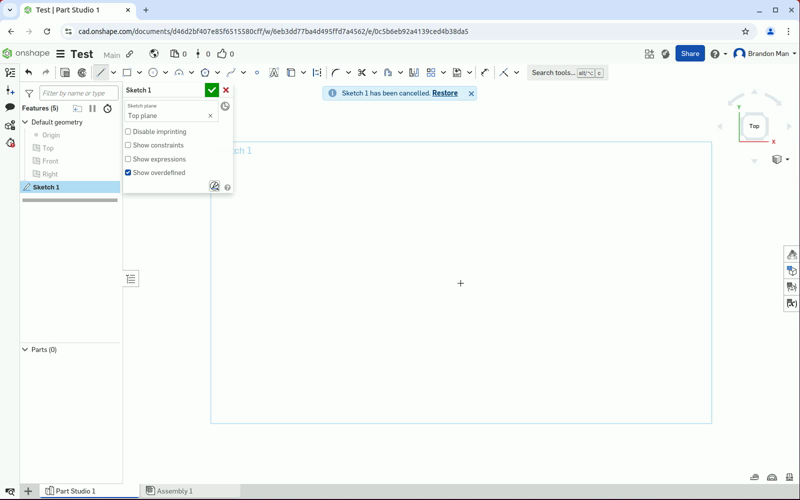
key_up(shift)
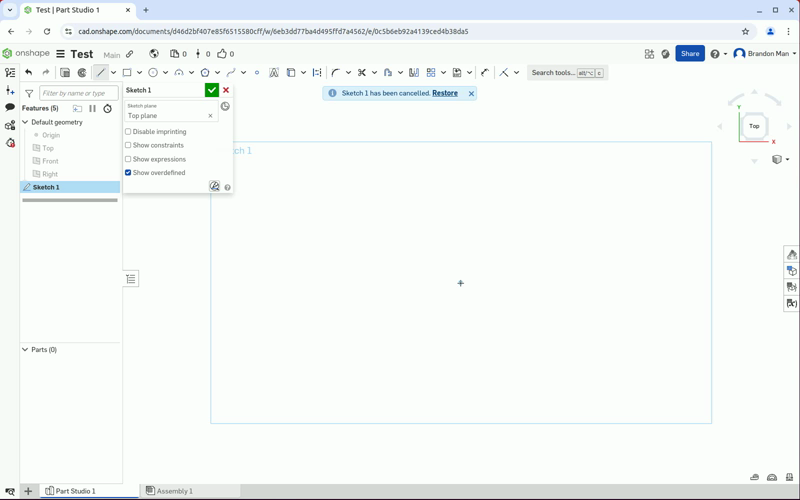
key_down(shift)
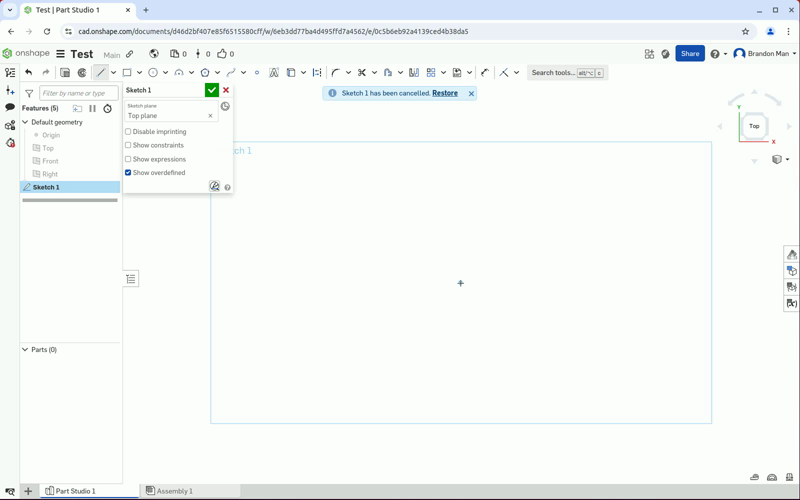
mouse_move(573, 282)
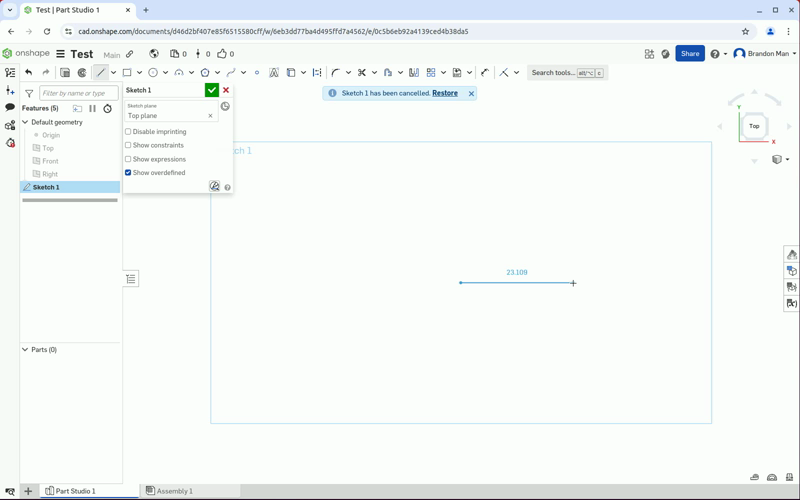
click(573, 282)
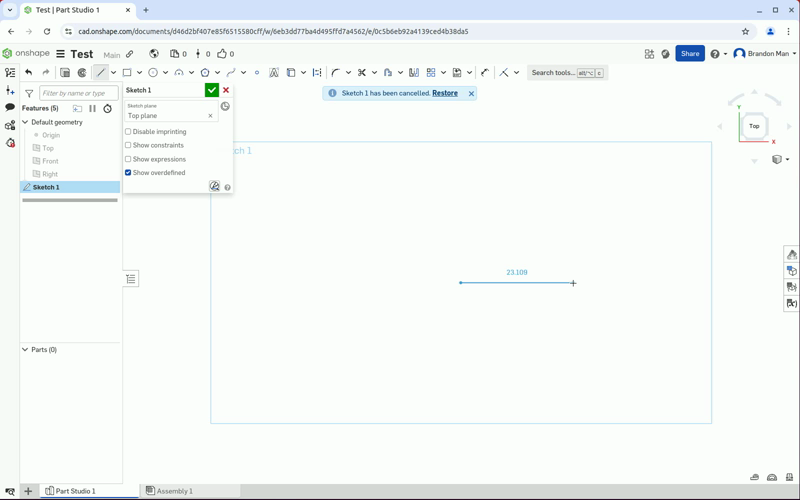
key_up(shift)
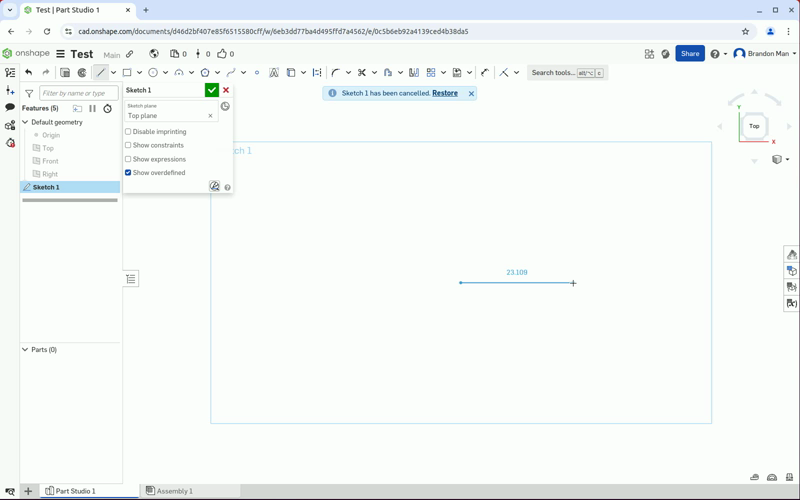
key_down(shift)
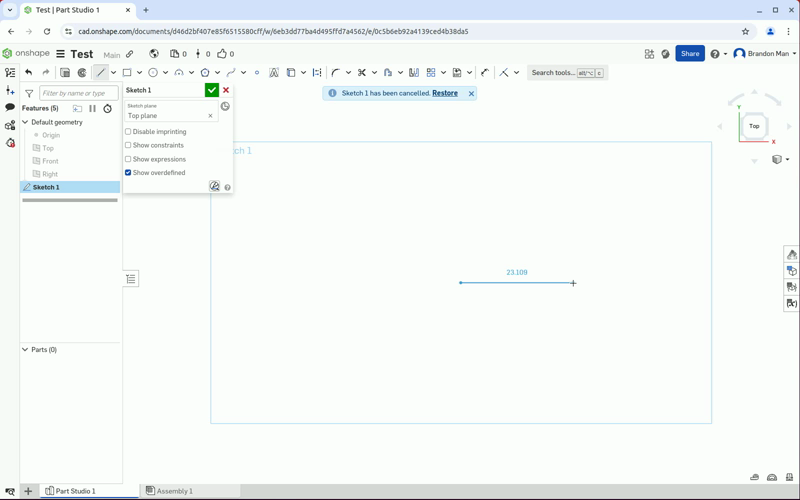
mouse_move(573, 192)
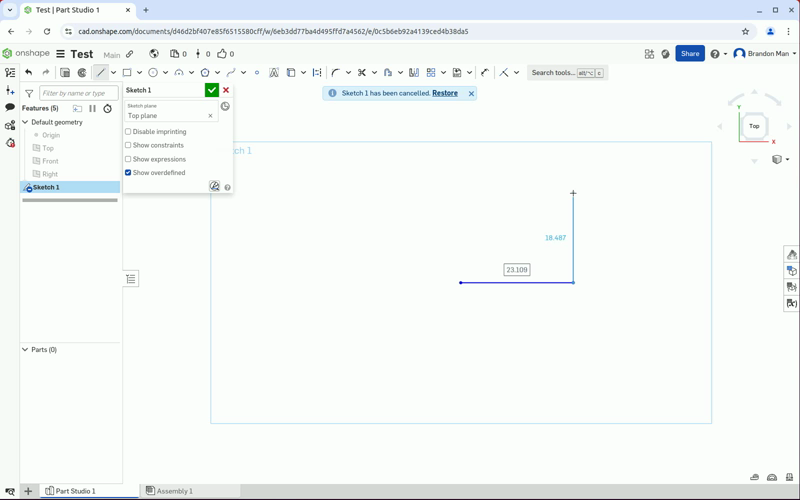
click(573, 192)
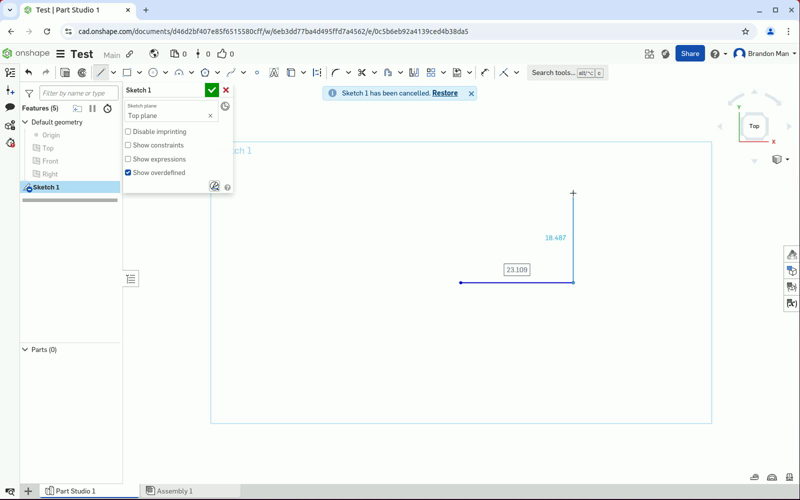
key_up(shift)
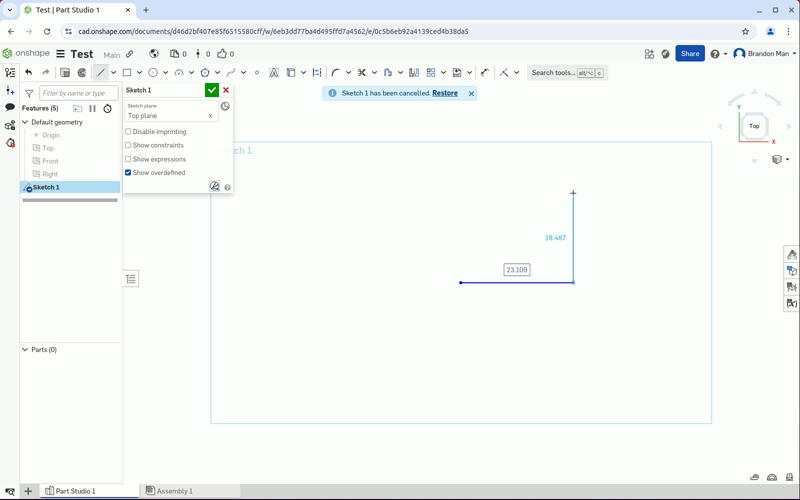
key_down(shift)
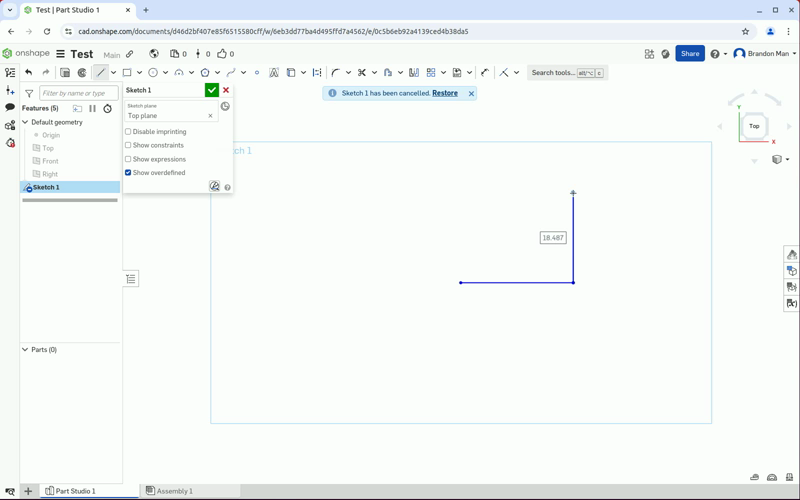
mouse_move(460, 192)
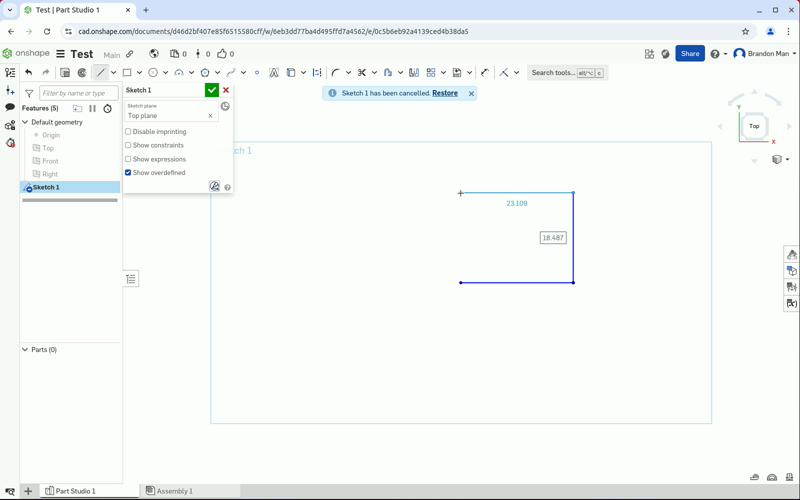
click(460, 192)
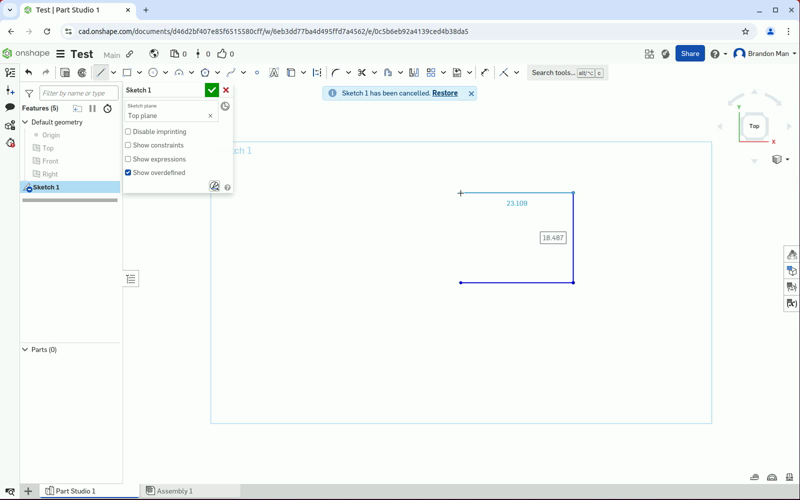
key_up(shift)
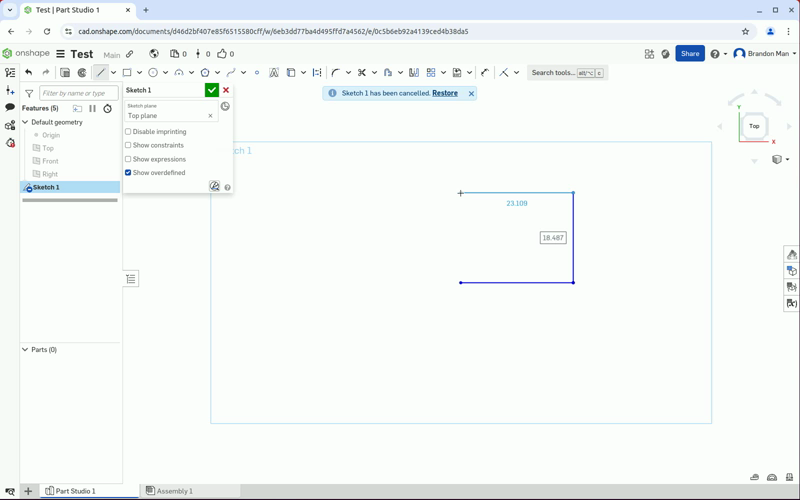
key_down(shift)
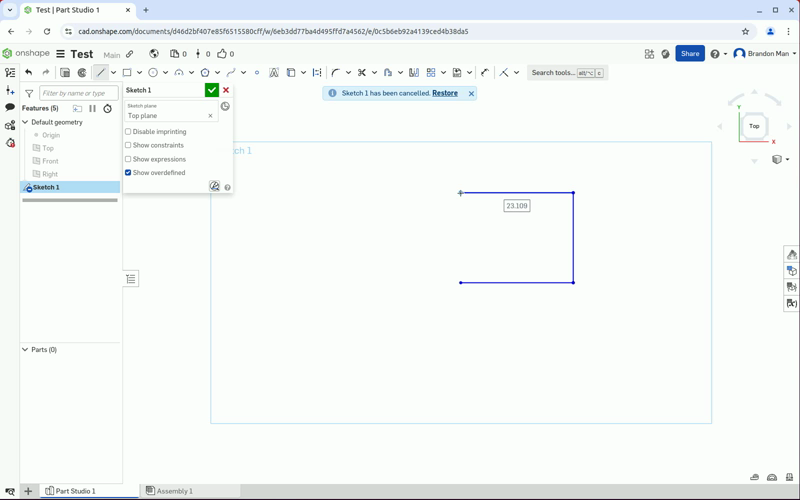
mouse_move(460, 282)
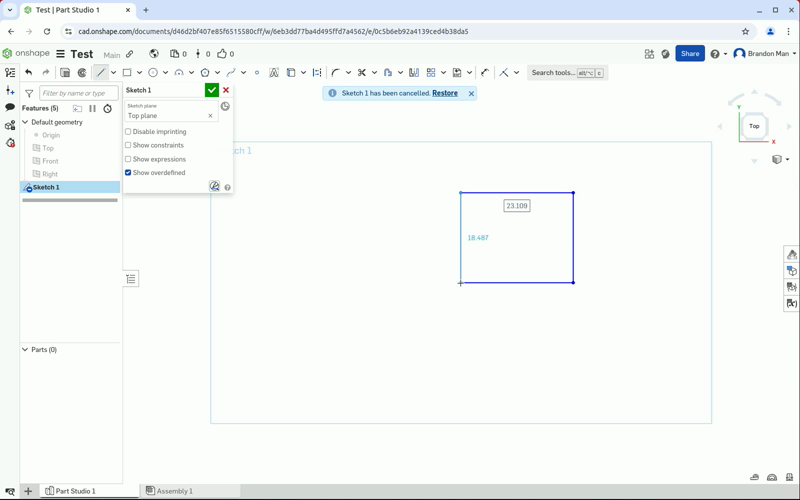
key_up(shift)
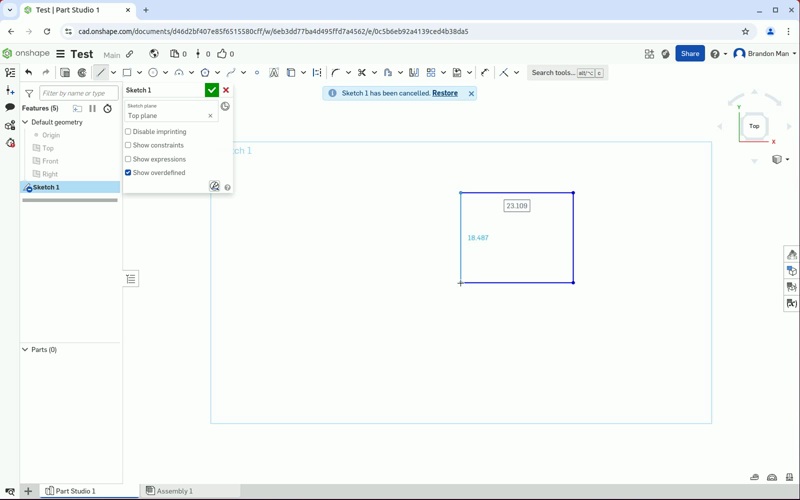
click(460, 282)
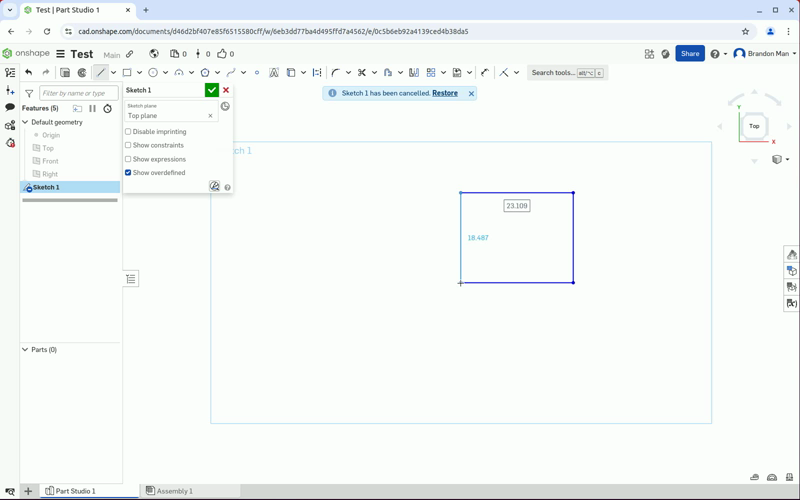
key(esc)
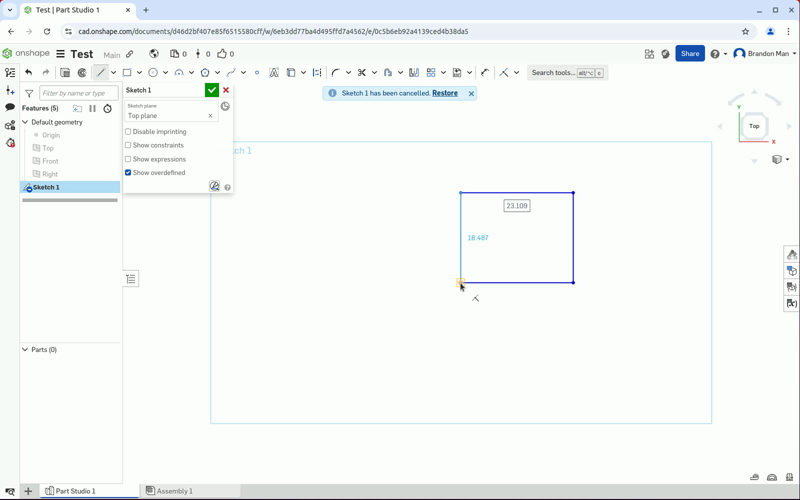
mouse_move(535, 269)
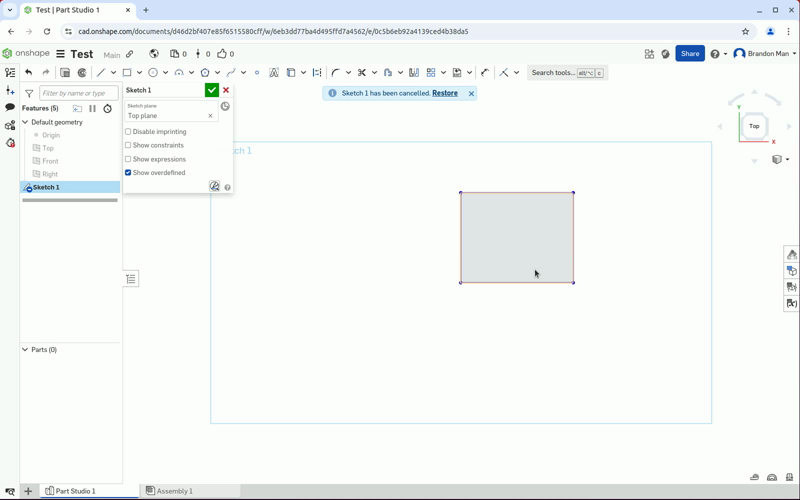
click(535, 269)
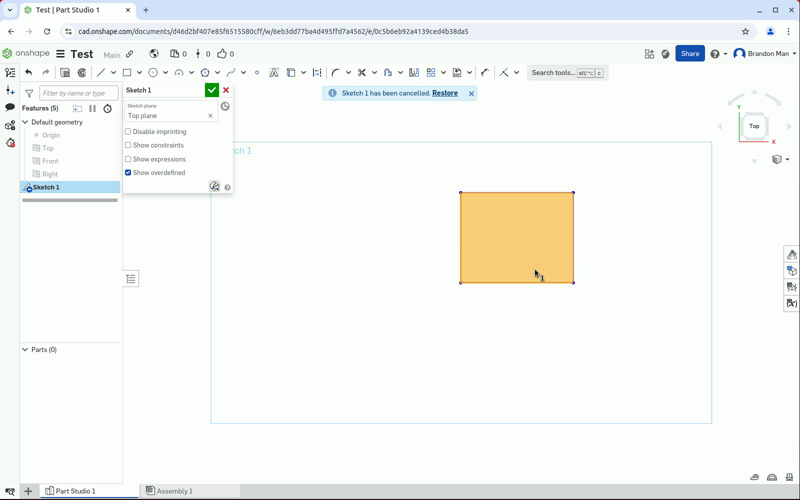
mouse_move(73, 352)
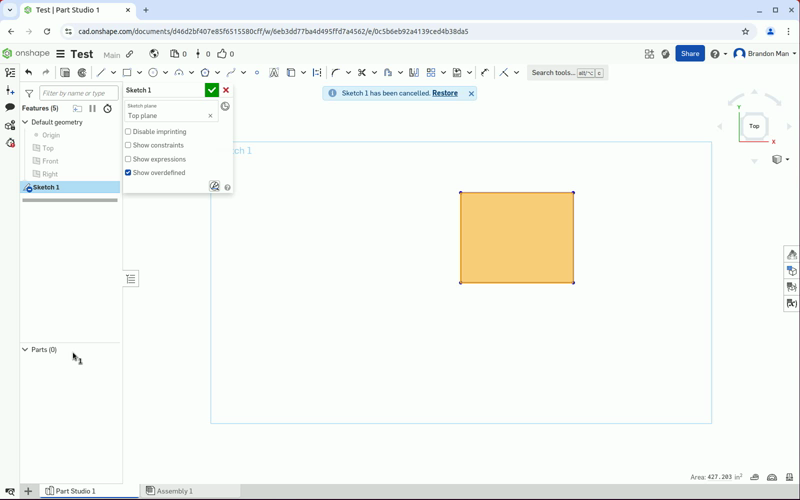
key(shift+y)
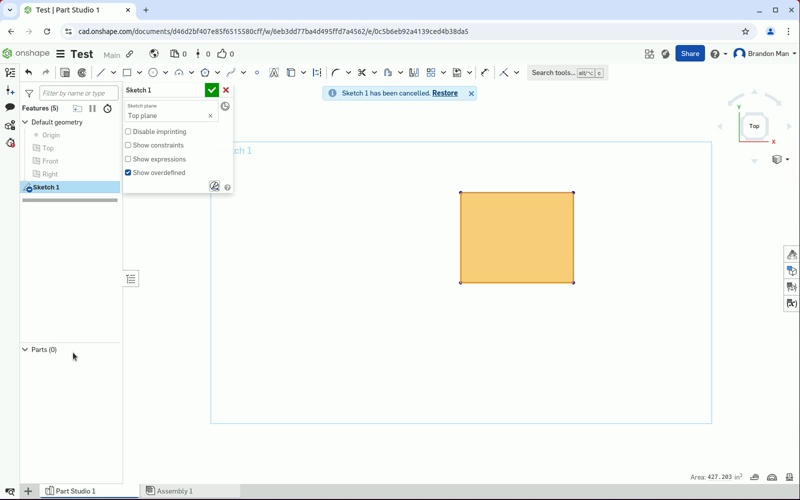
key(shift+e)
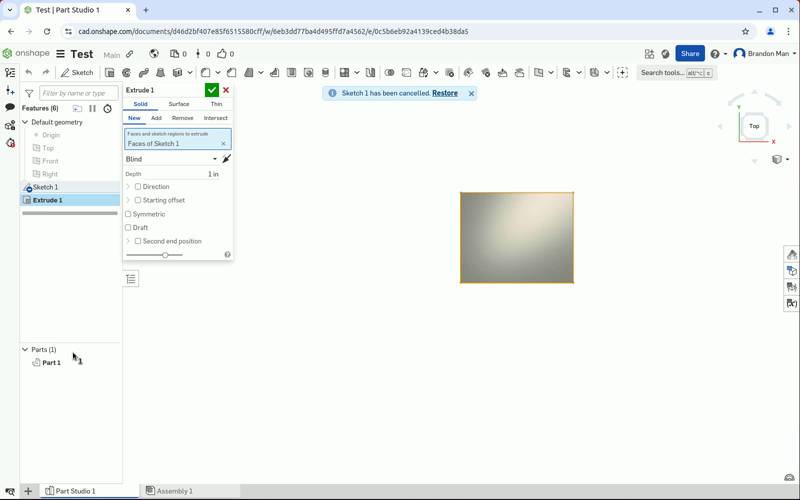
mouse_move(143, 106)
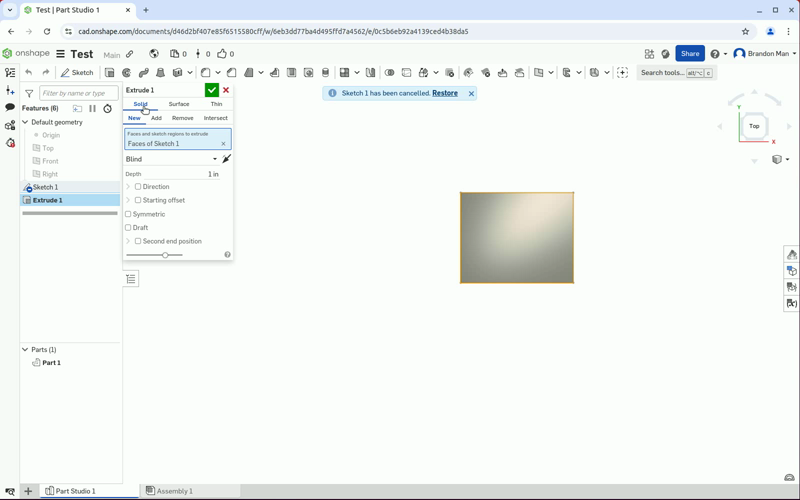
click(143, 106)
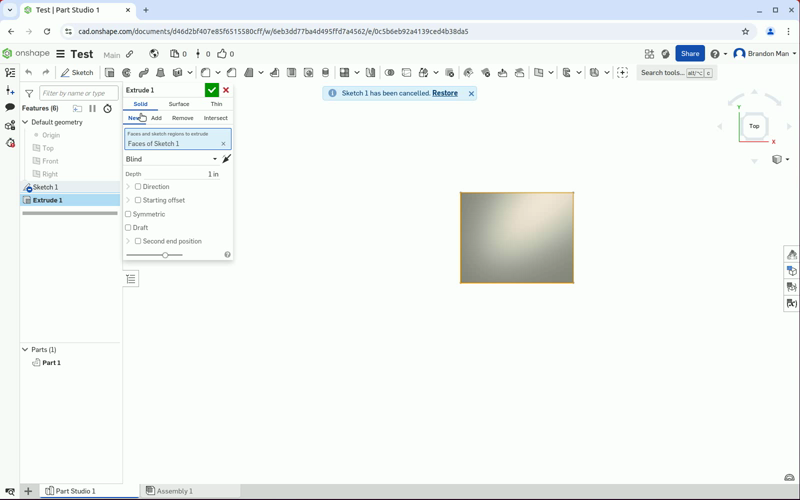
mouse_move(137, 120)
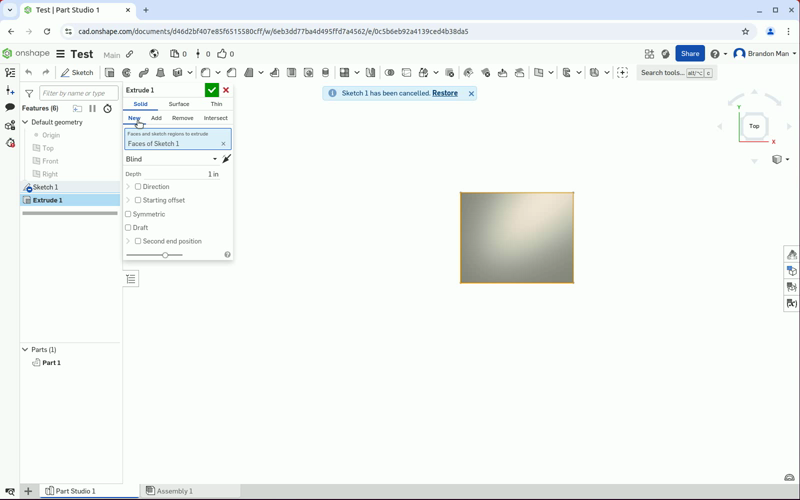
click(137, 120)
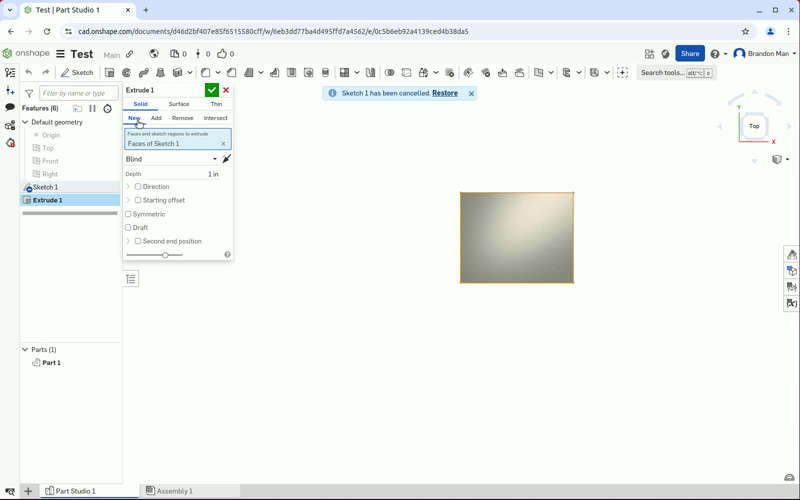
key(tab, 4)
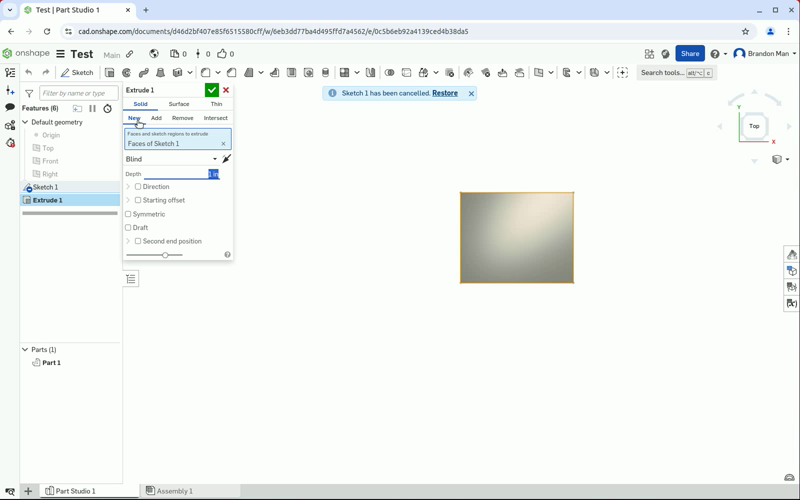
text(18.535)
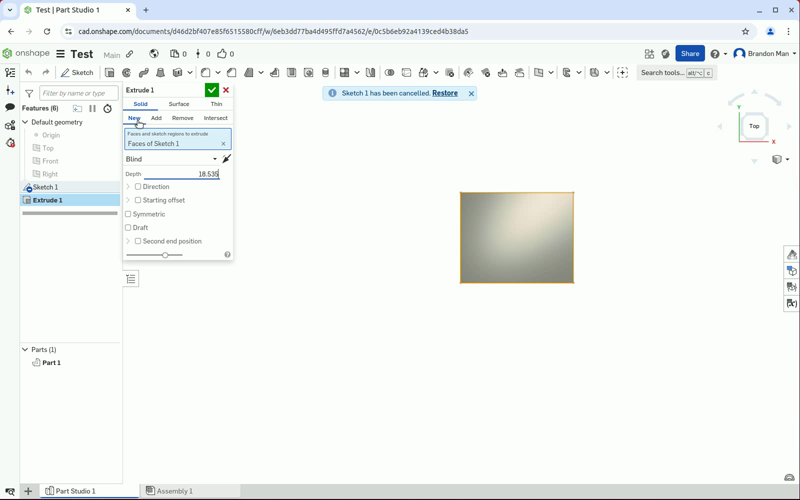
key(enter)
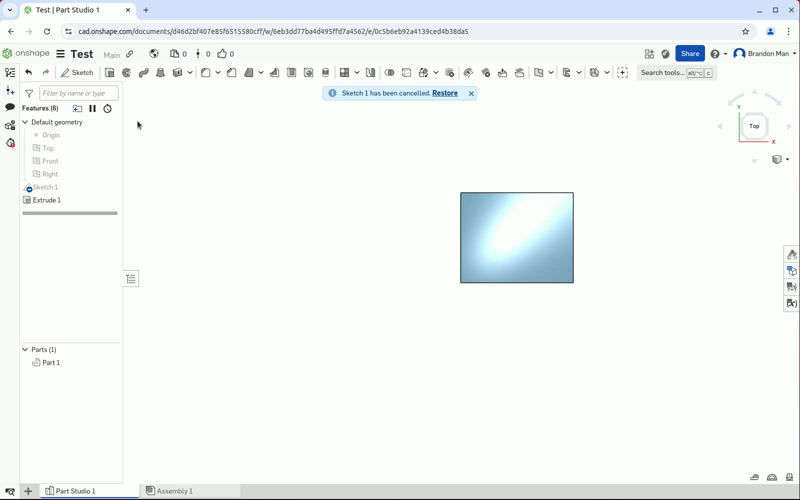
key(shift+h)
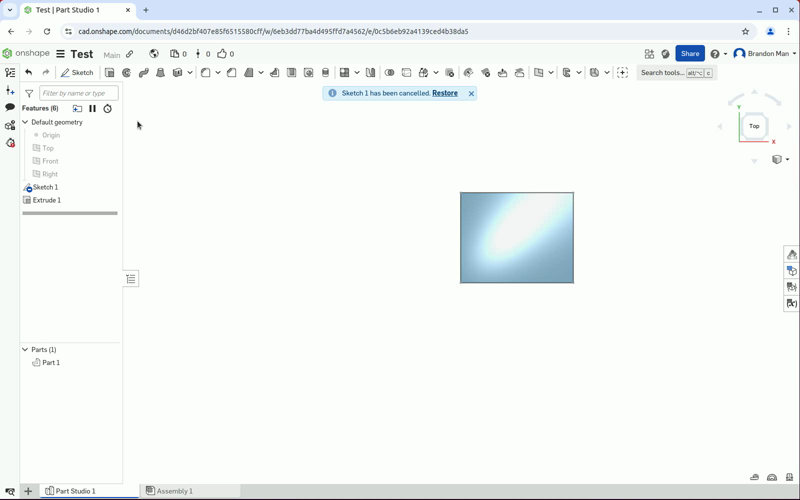
key(shift+h)
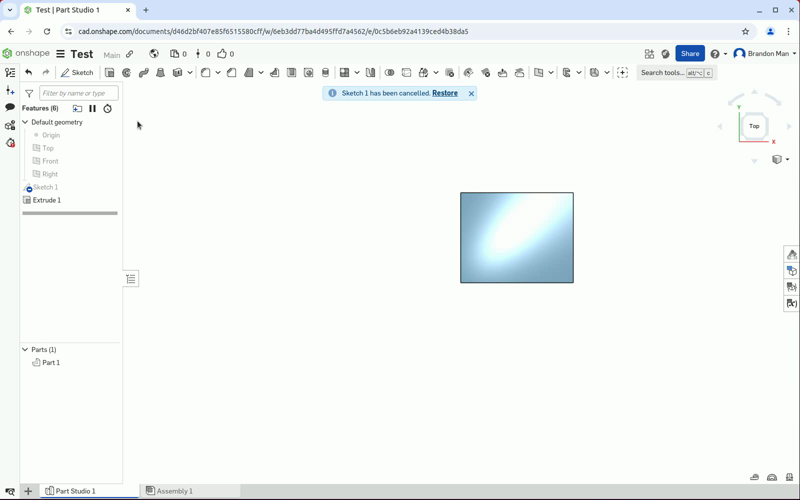
mouse_move(73, 189)
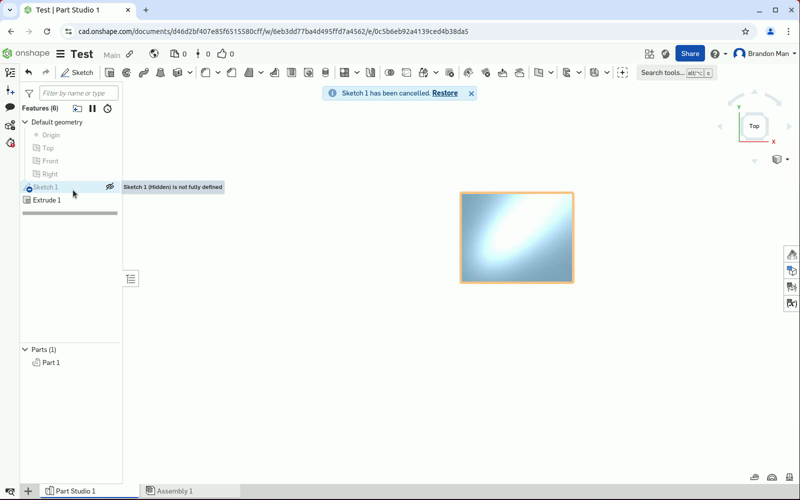
click(73, 189)
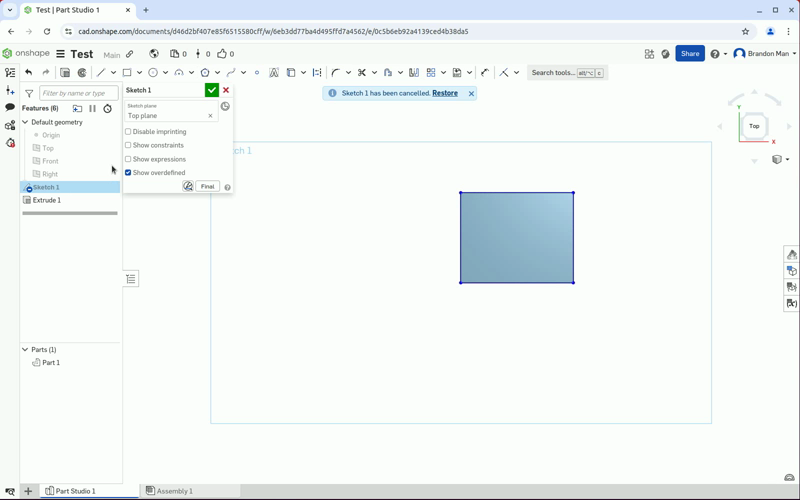
mouse_move(229, 92)
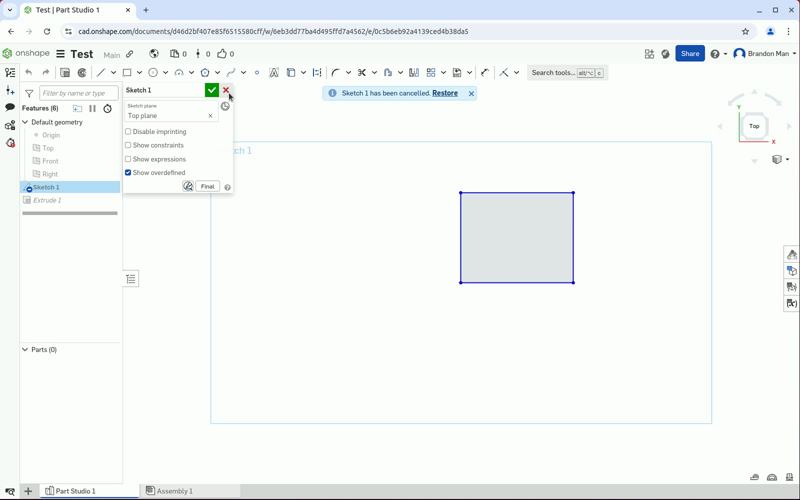
click(229, 92)
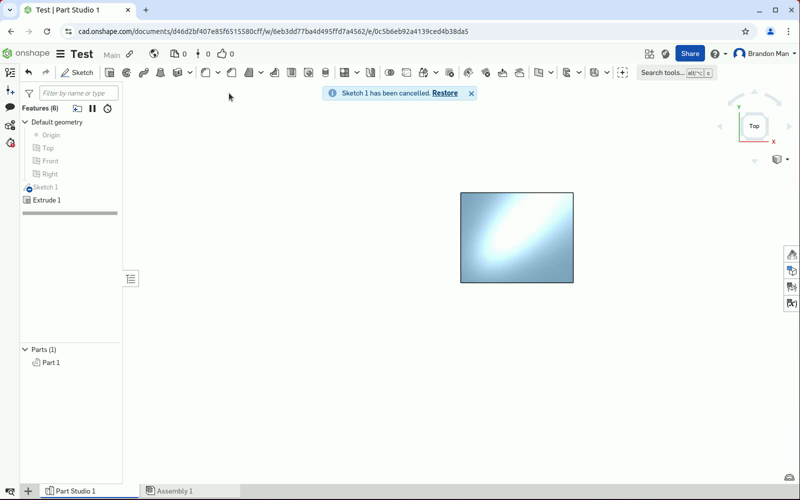
mouse_move(541, 75)
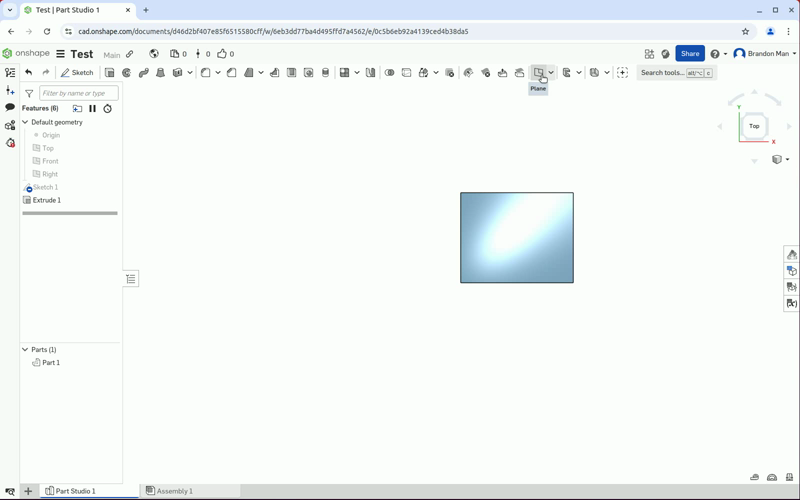
click(541, 75)
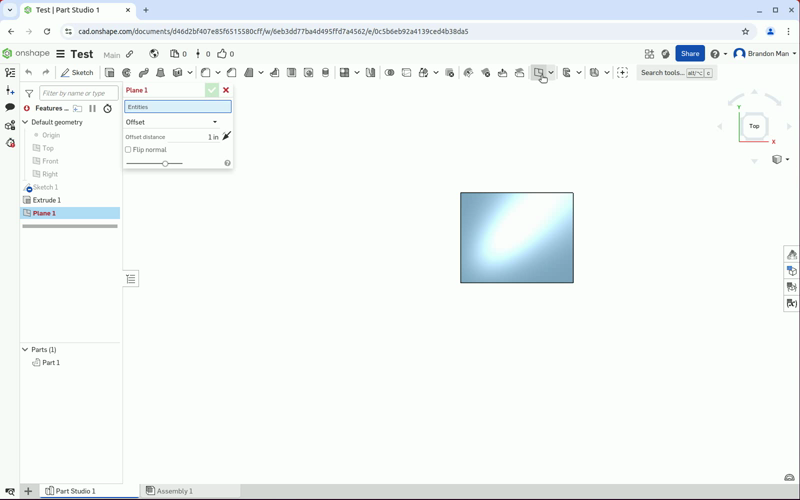
mouse_move(73, 150)
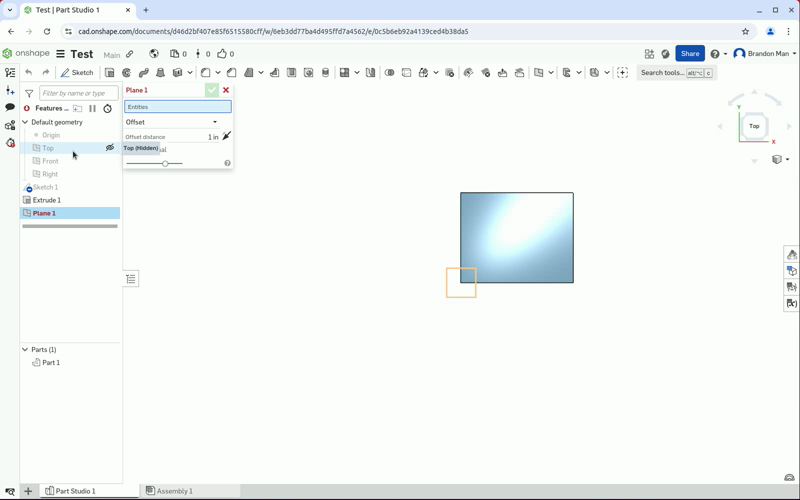
click(73, 150)
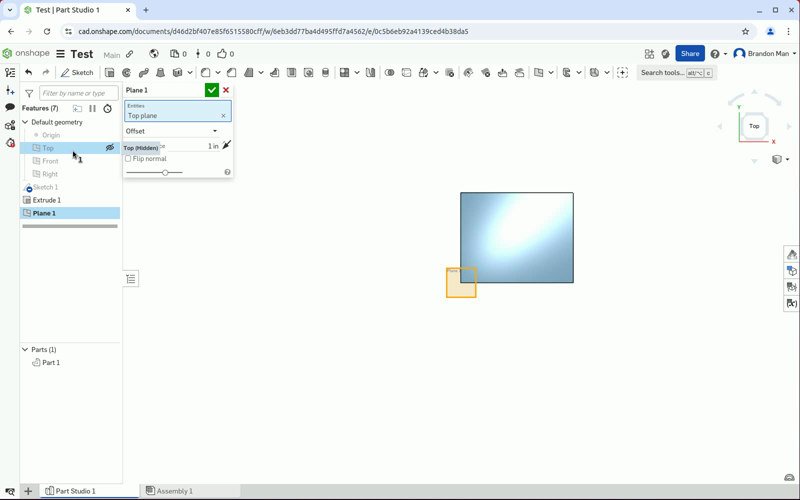
key(tab, 2)
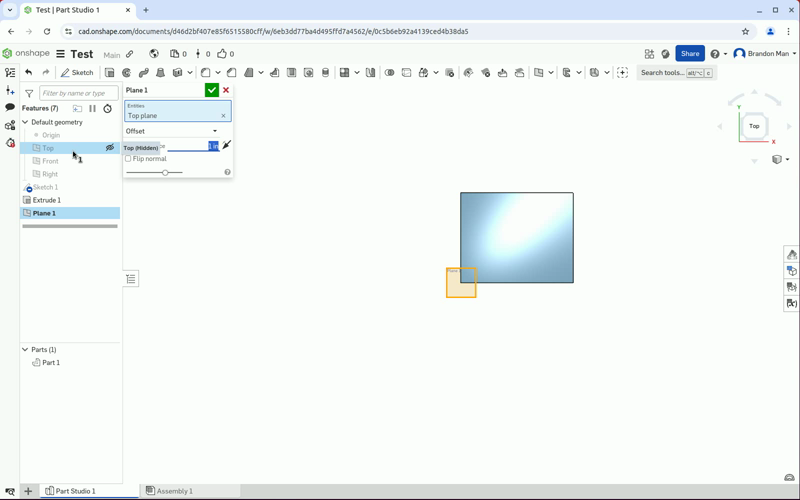
text(18.548)
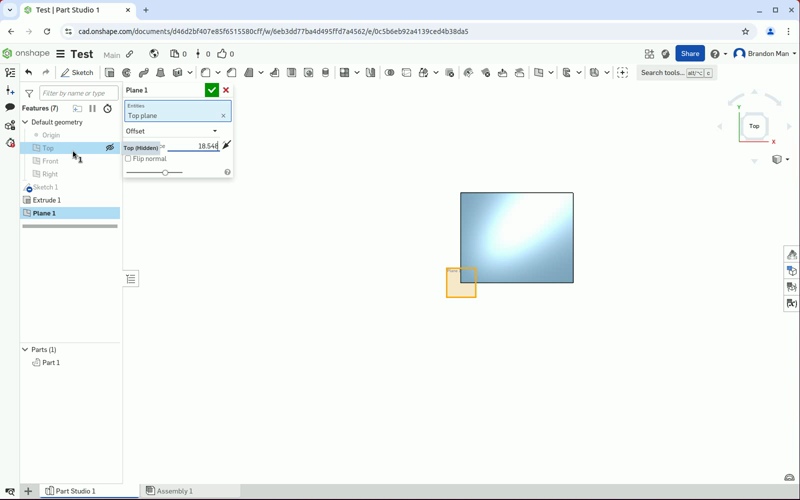
key(enter, 2)
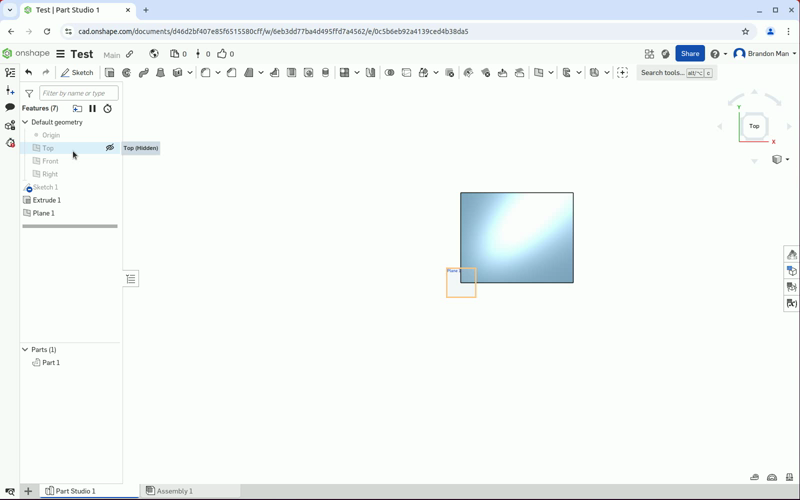
key(shift+s)
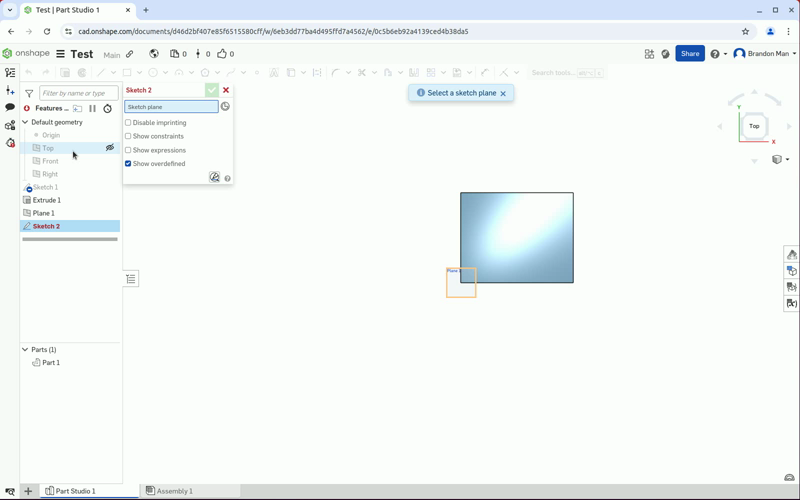
mouse_move(73, 215)
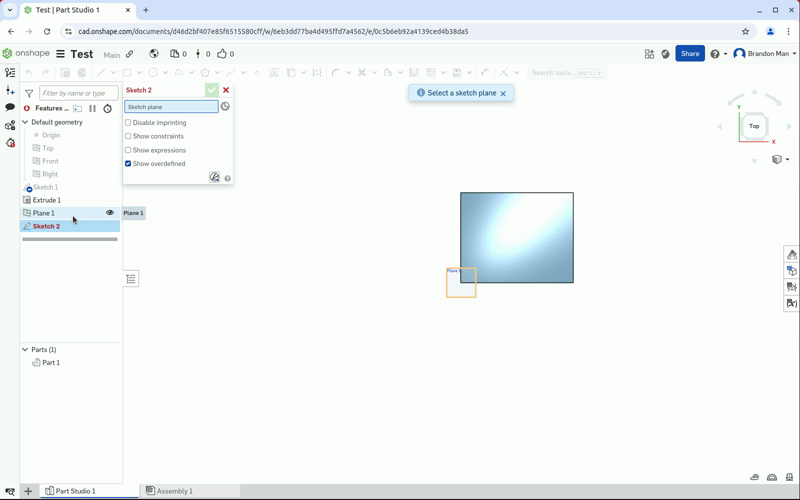
click(73, 215)
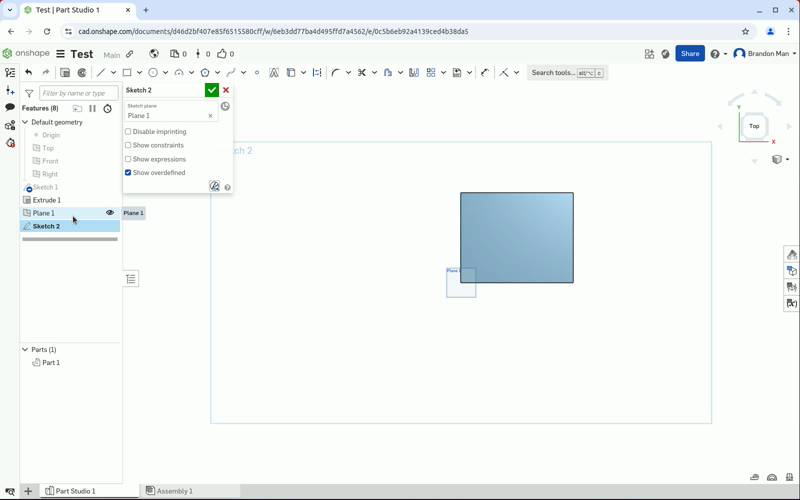
mouse_move(73, 352)
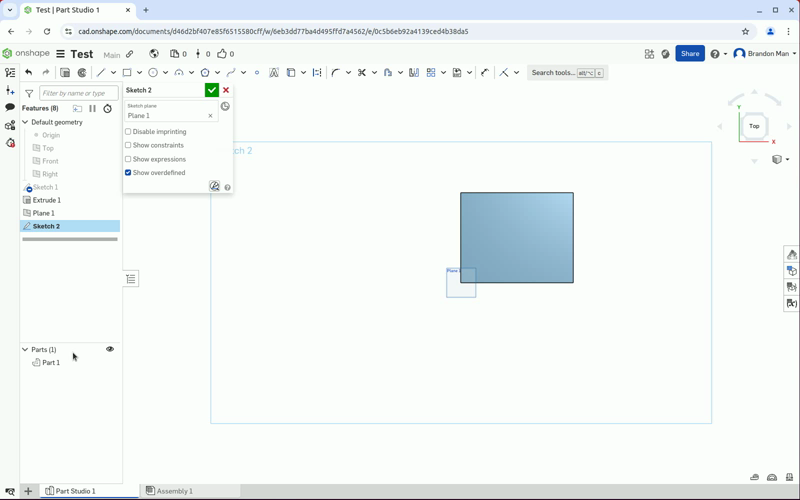
key(y)
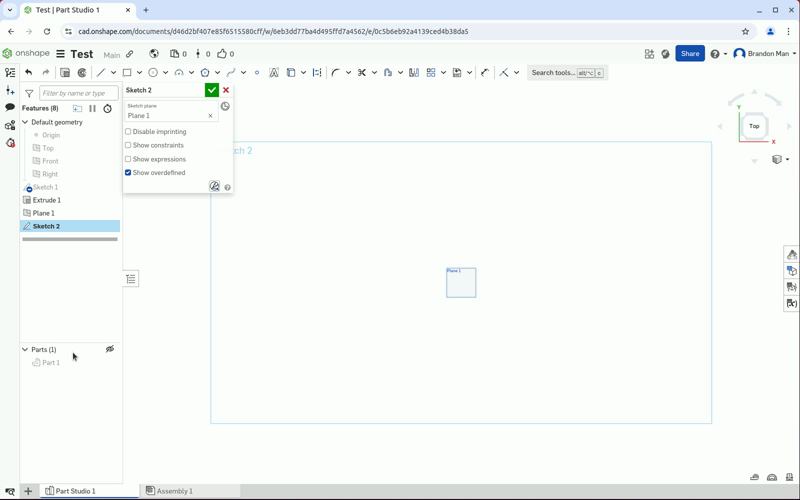
key(l)
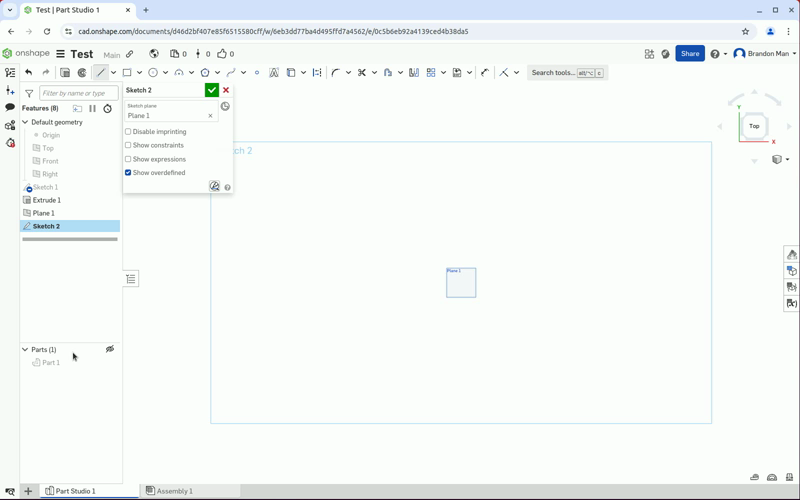
key_down(shift)
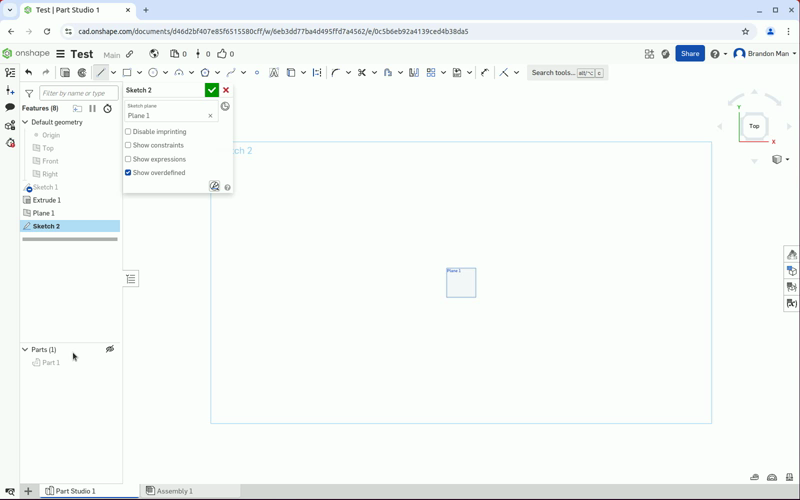
mouse_move(528, 282)
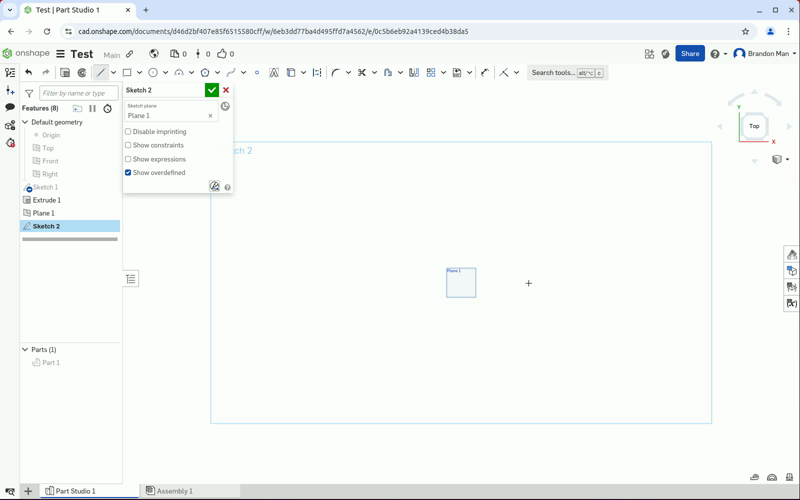
click(528, 282)
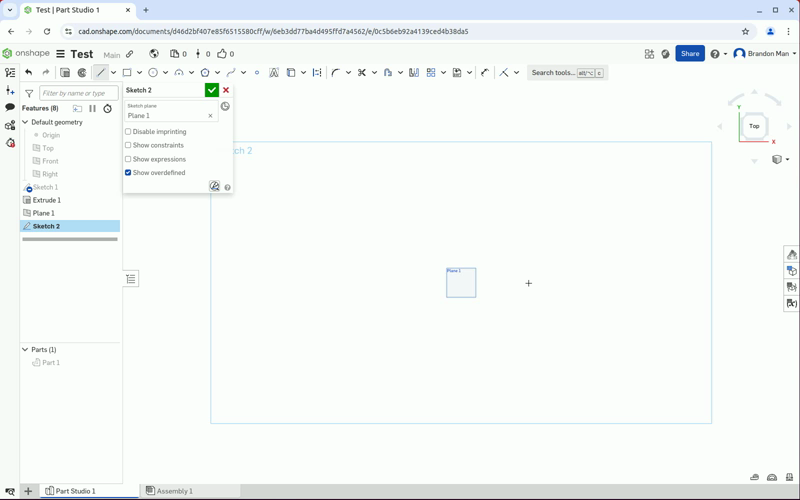
key_up(shift)
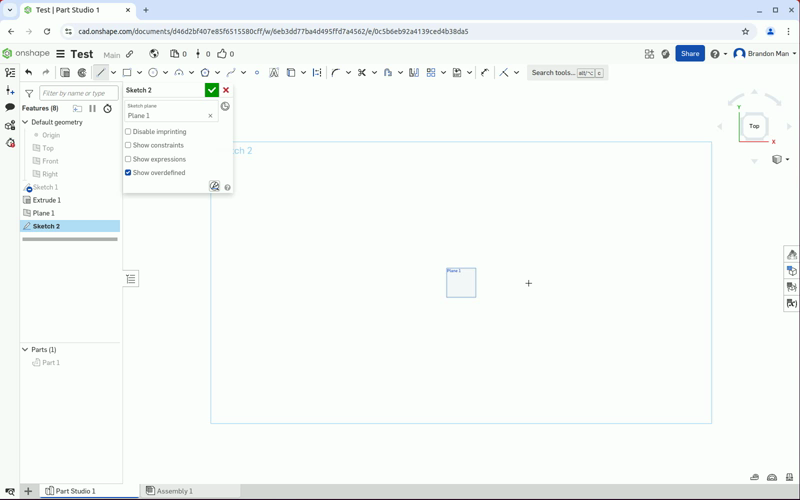
key_down(shift)
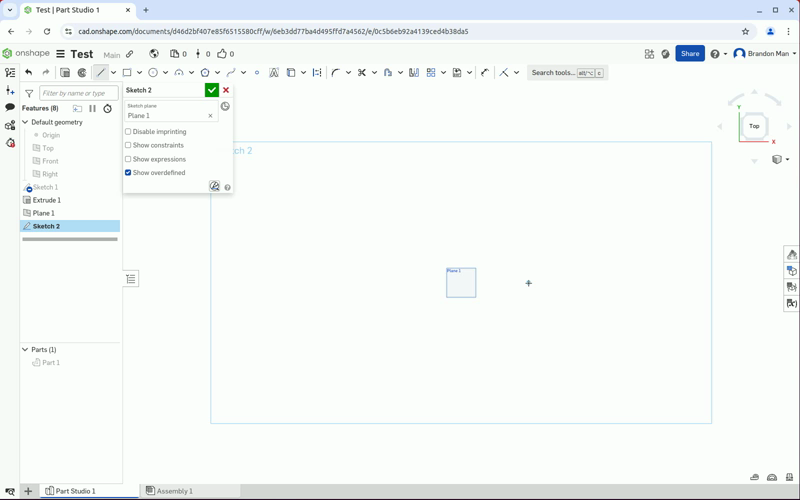
mouse_move(558, 282)
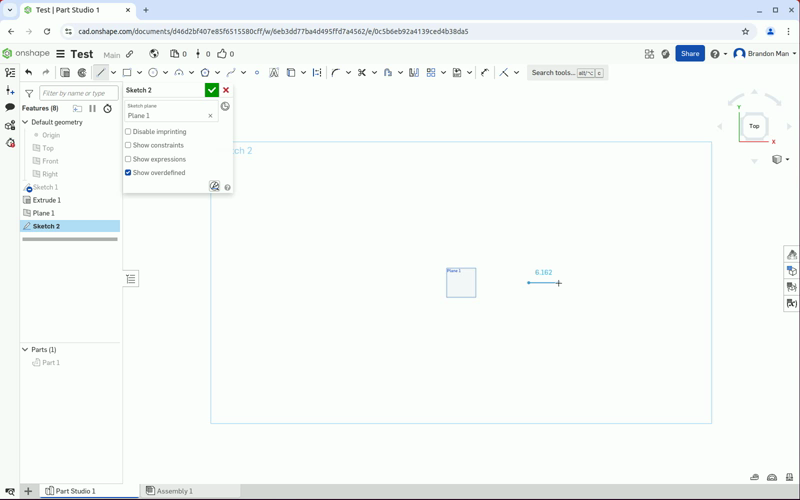
mouse_move(574, 282)
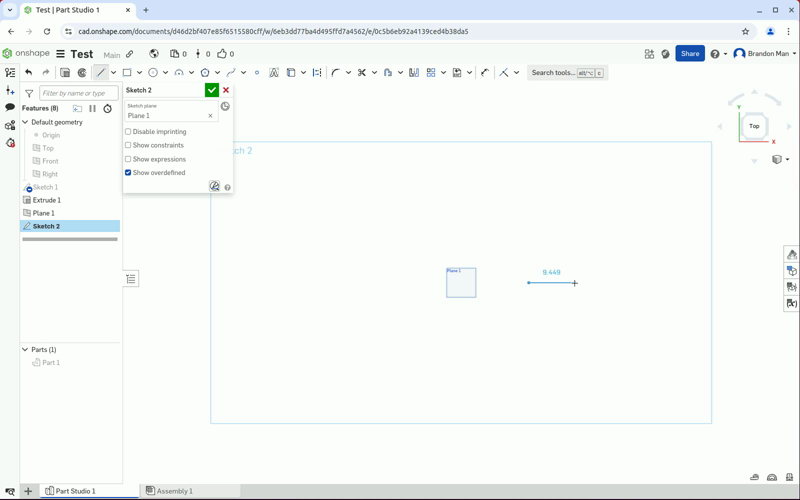
click(574, 282)
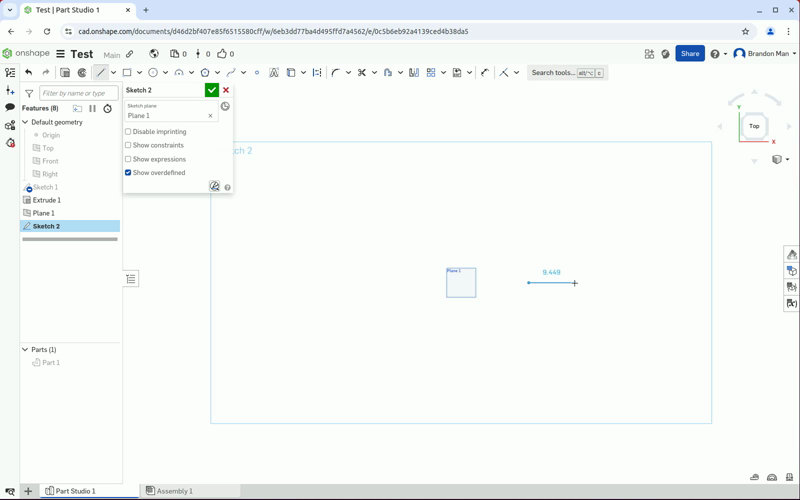
key_up(shift)
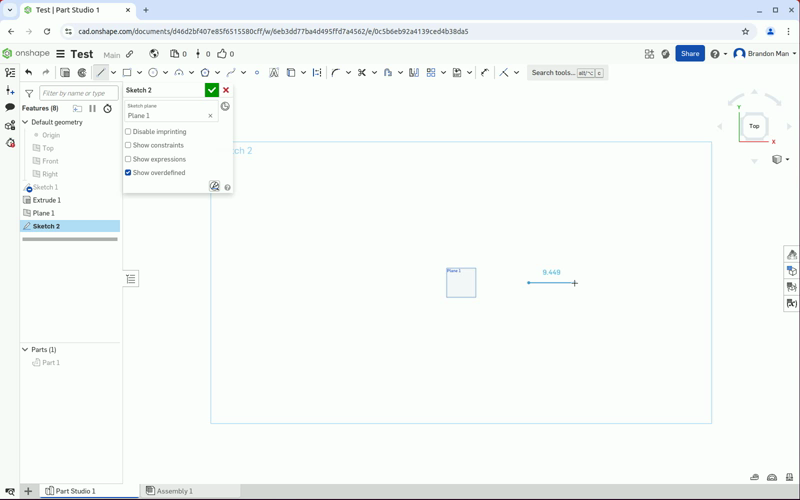
key_down(shift)
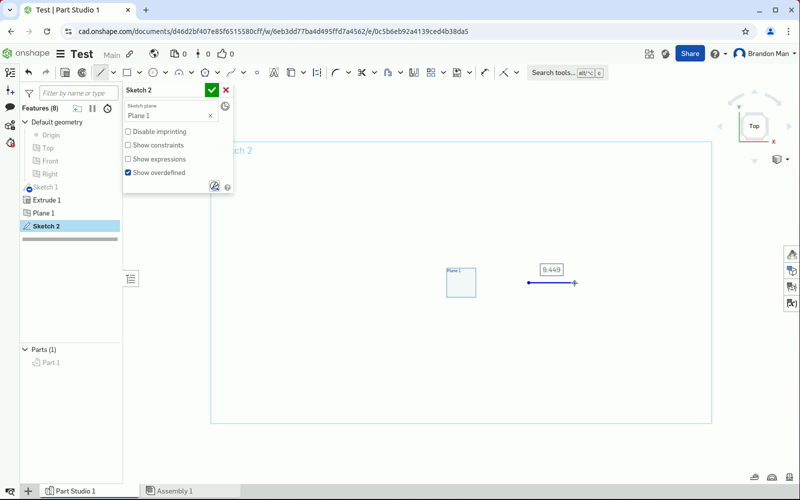
mouse_move(574, 192)
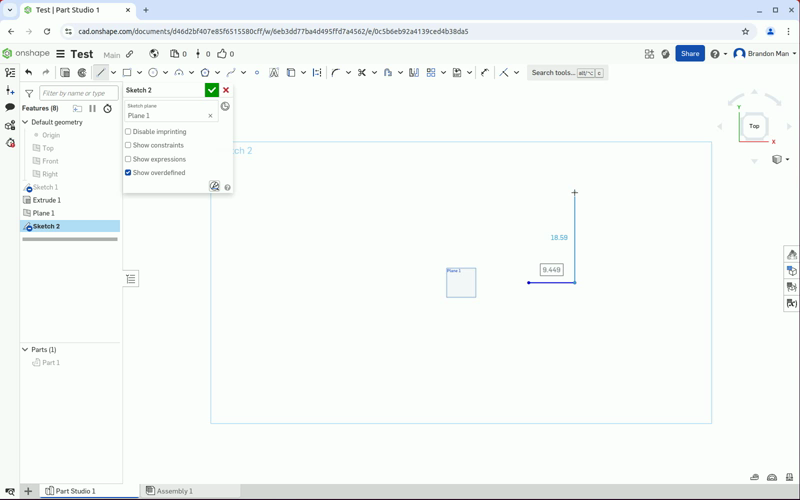
click(574, 192)
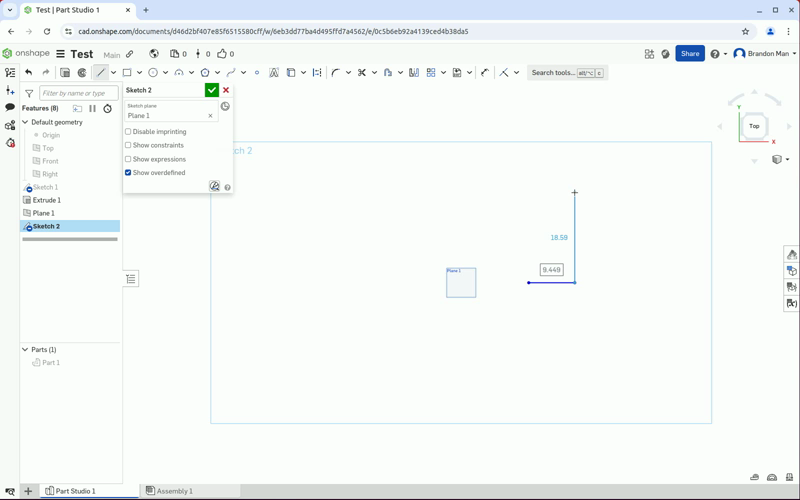
key_up(shift)
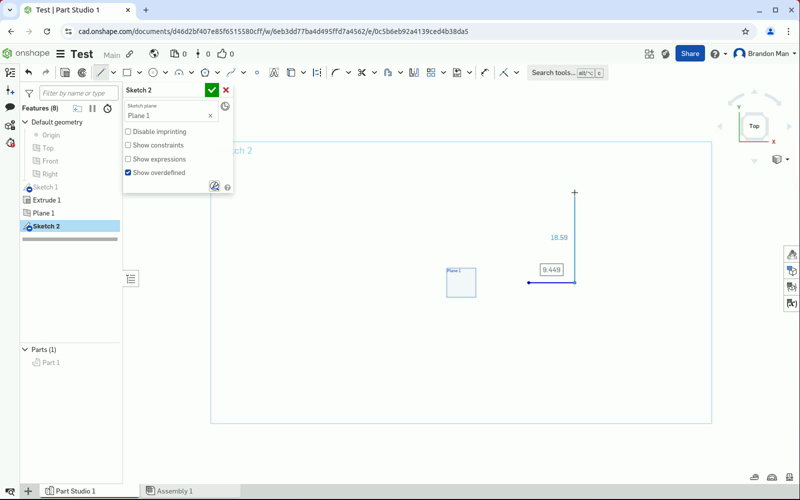
key_down(shift)
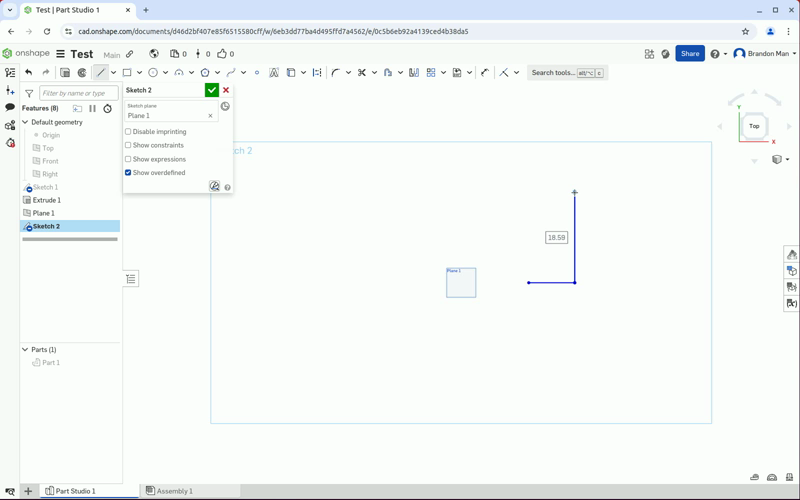
mouse_move(589, 192)
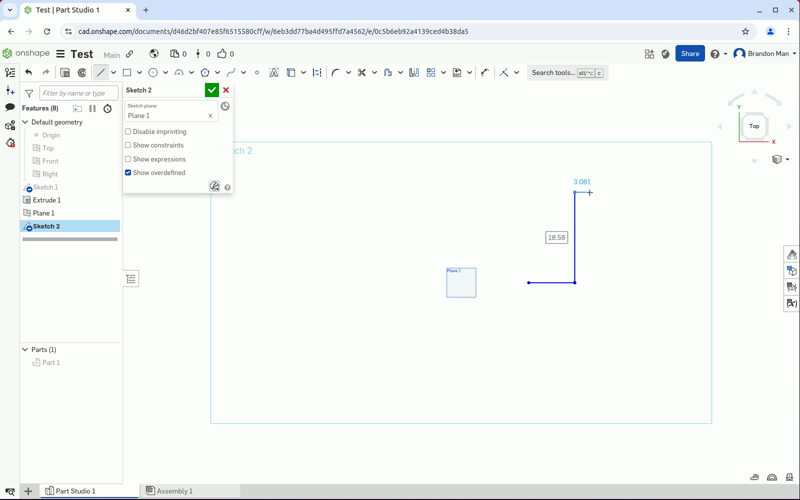
mouse_move(528, 192)
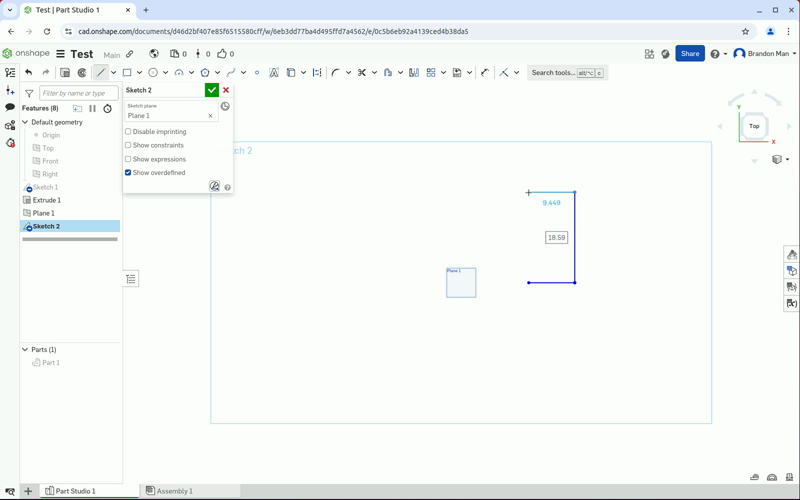
click(528, 192)
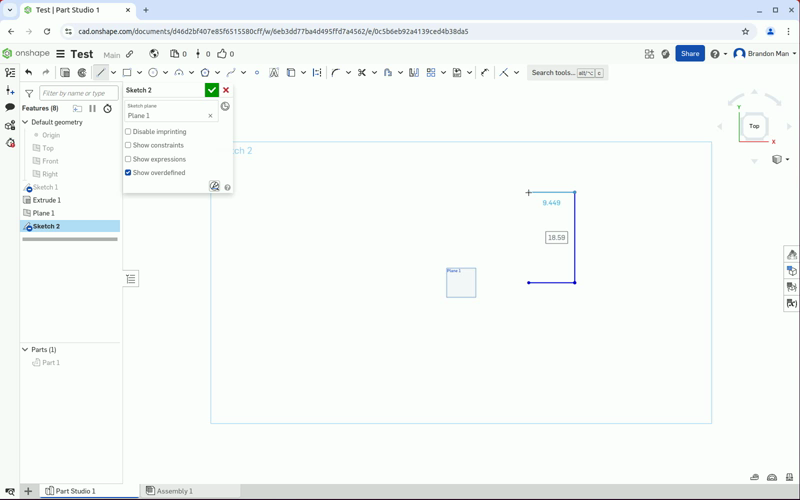
key_up(shift)
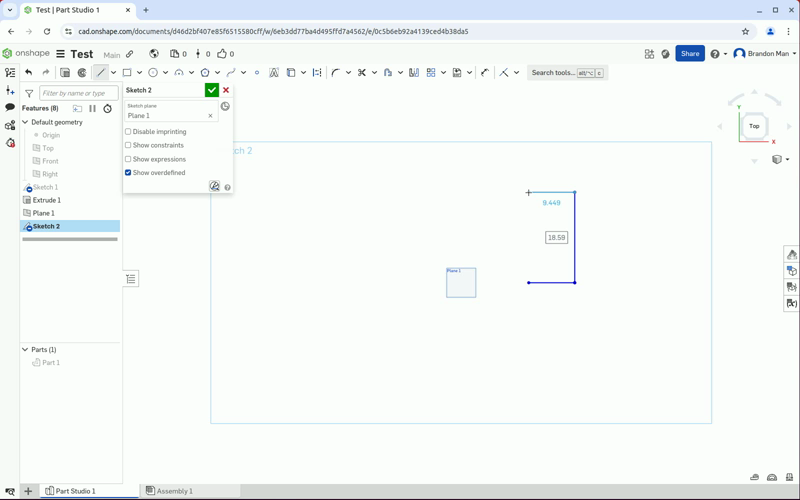
key_down(shift)
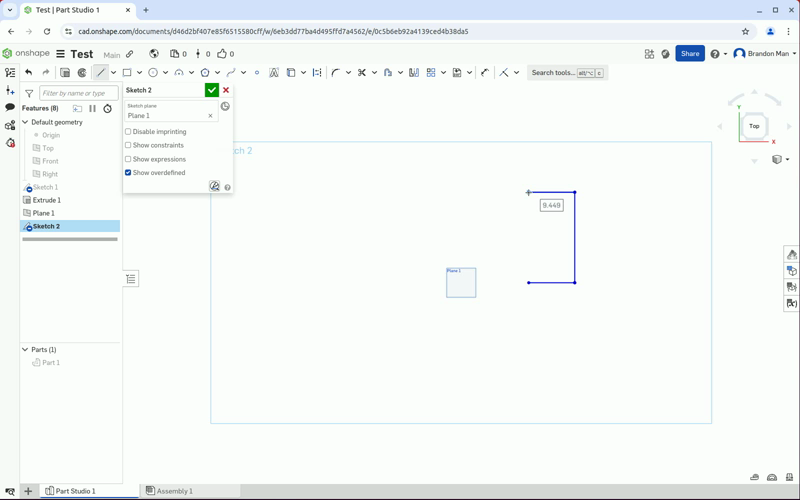
mouse_move(528, 282)
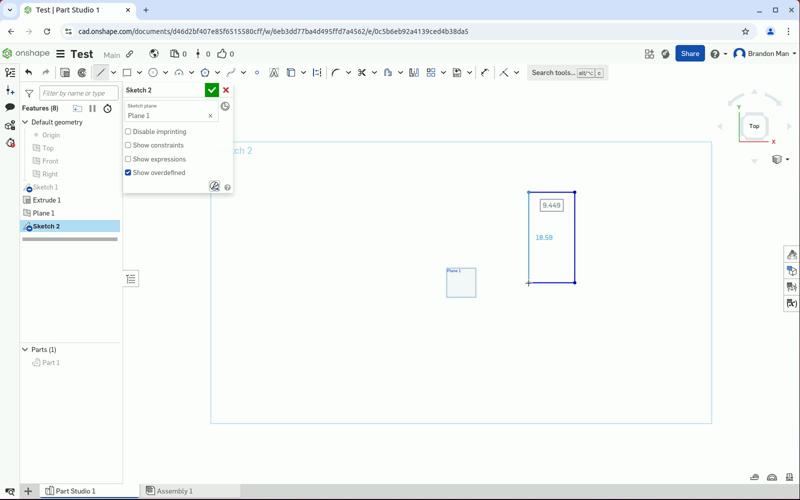
key_up(shift)
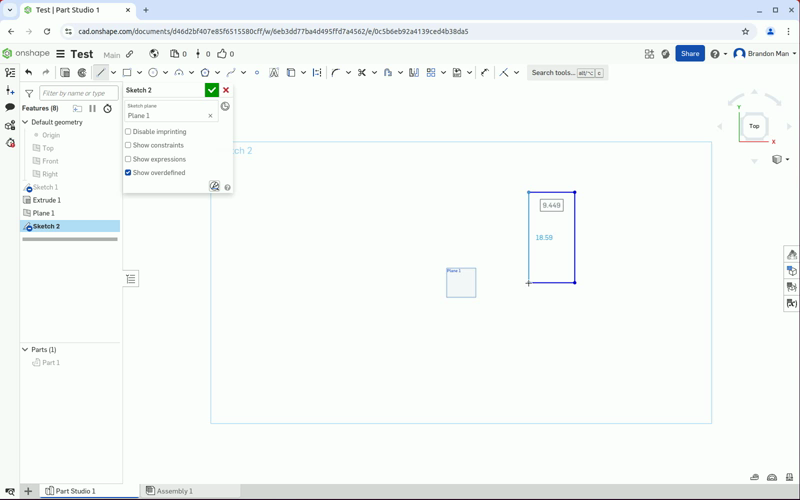
click(528, 282)
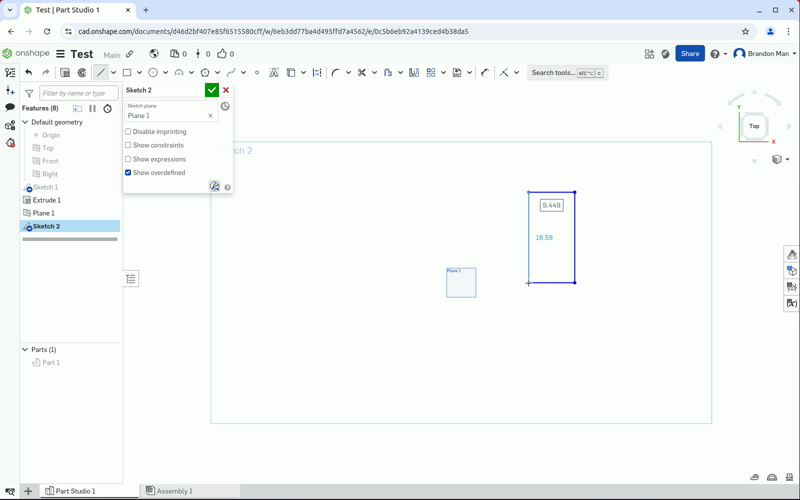
key(esc)
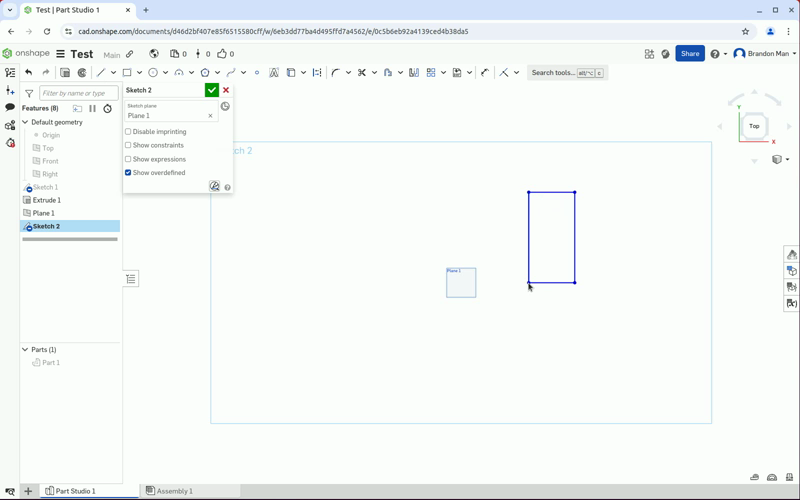
mouse_move(566, 277)
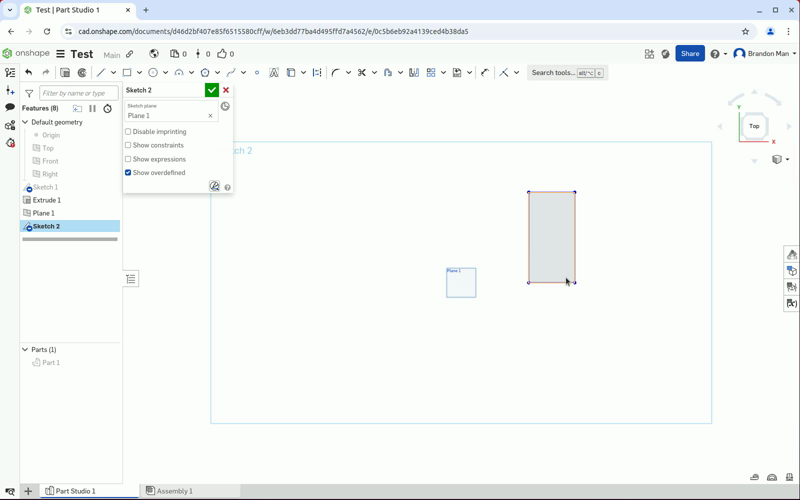
click(566, 277)
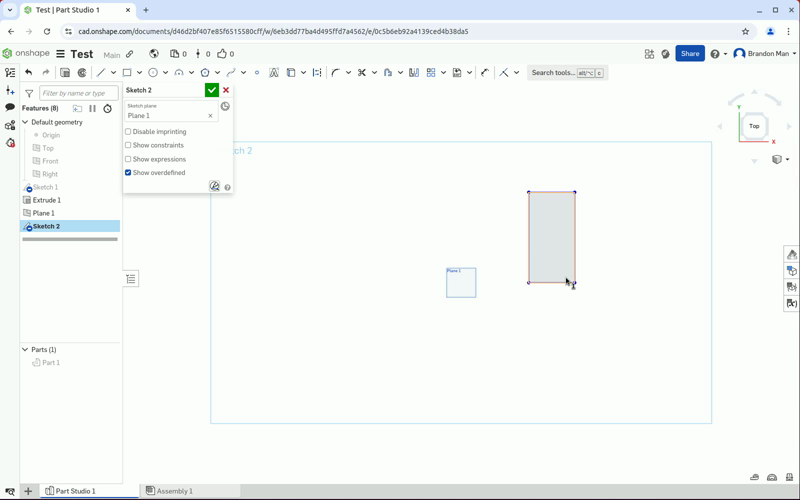
mouse_move(73, 352)
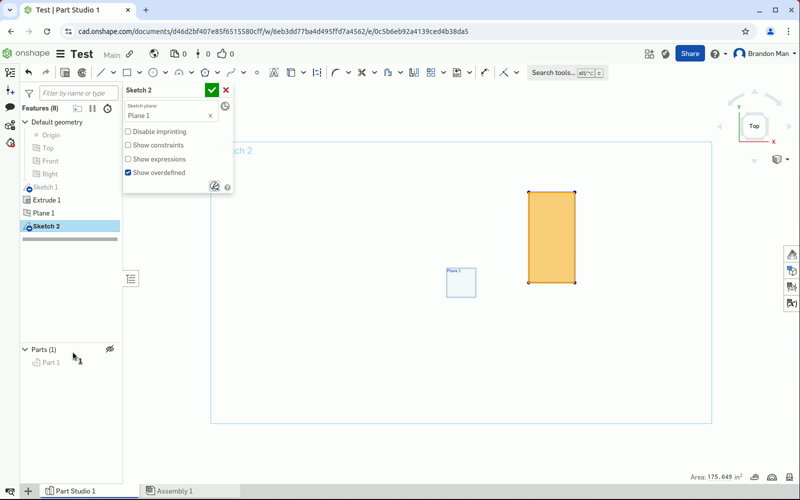
key(shift+y)
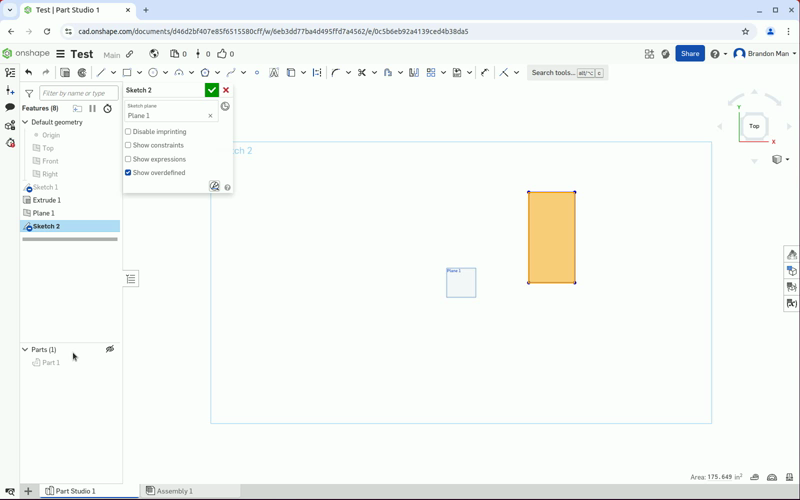
key(shift+e)
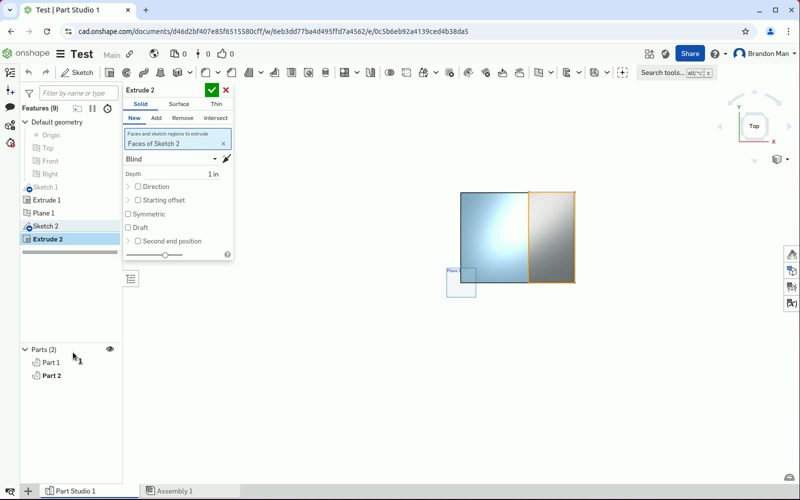
mouse_move(143, 106)
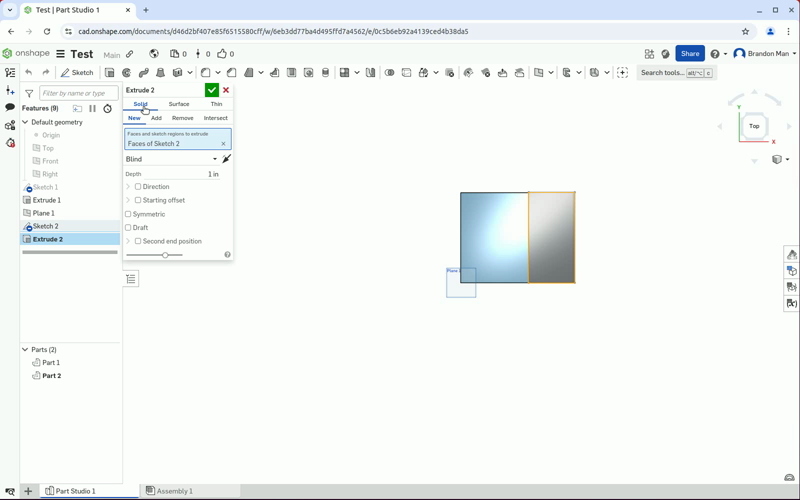
click(143, 106)
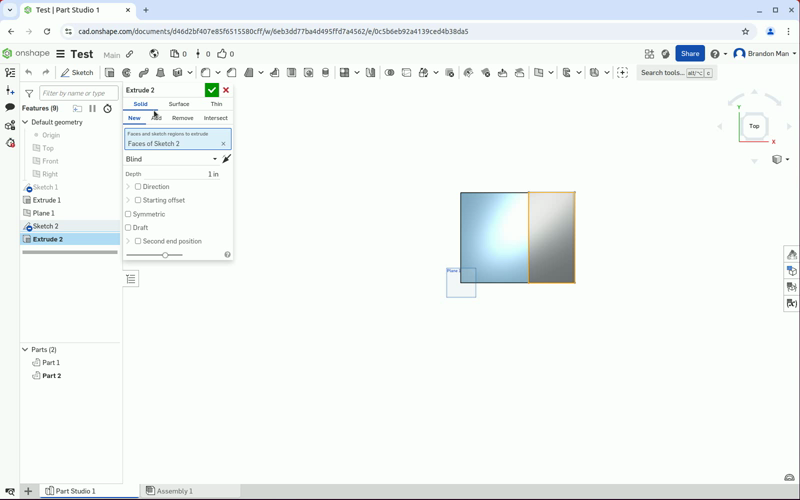
mouse_move(186, 120)
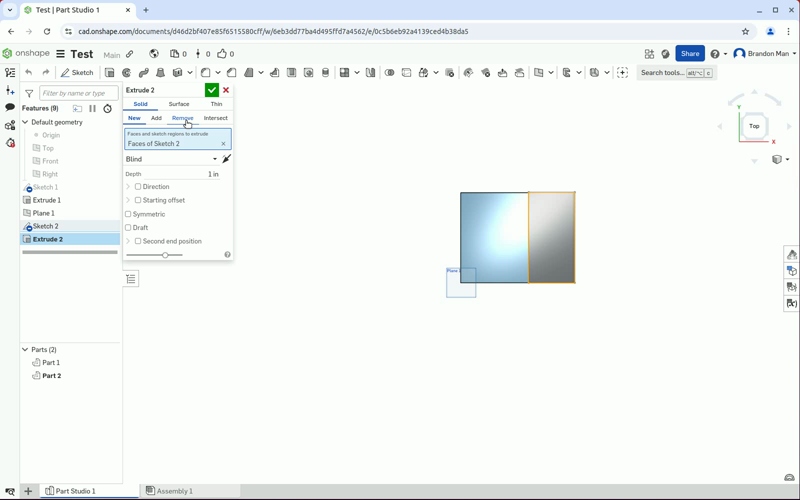
click(186, 120)
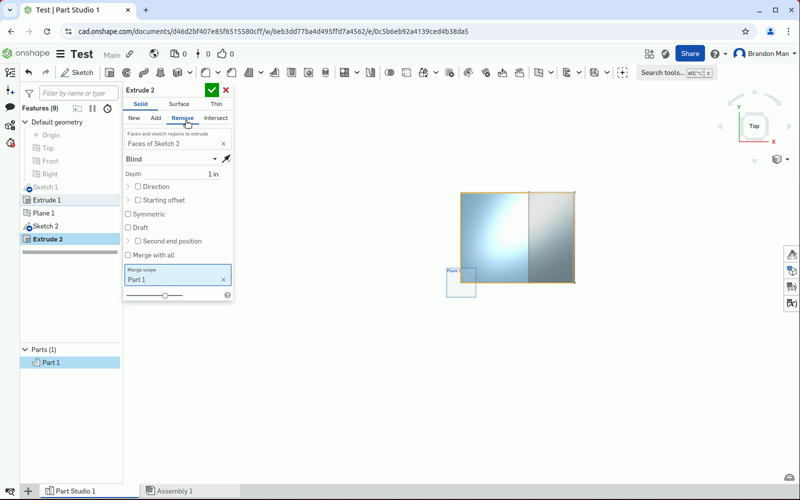
key(tab, 4)
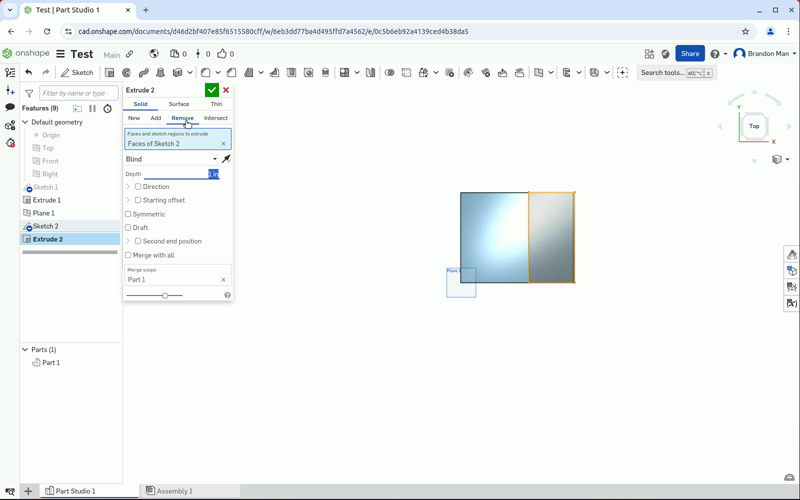
text(13.961)
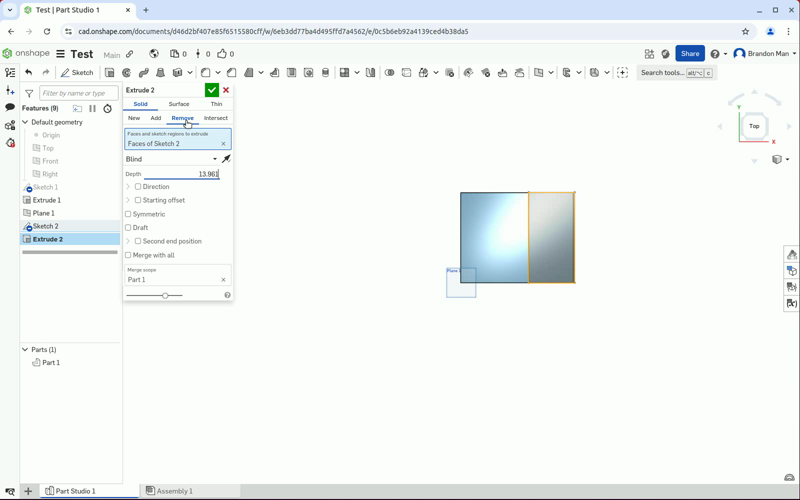
key(tab, 6)
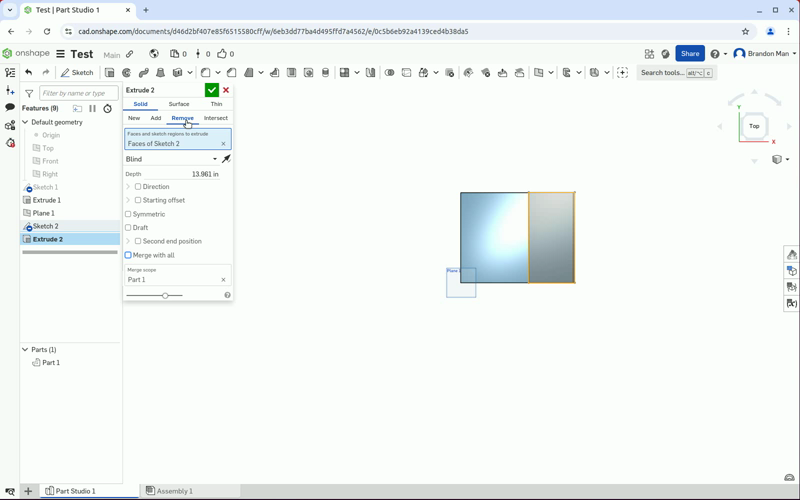
key(space)
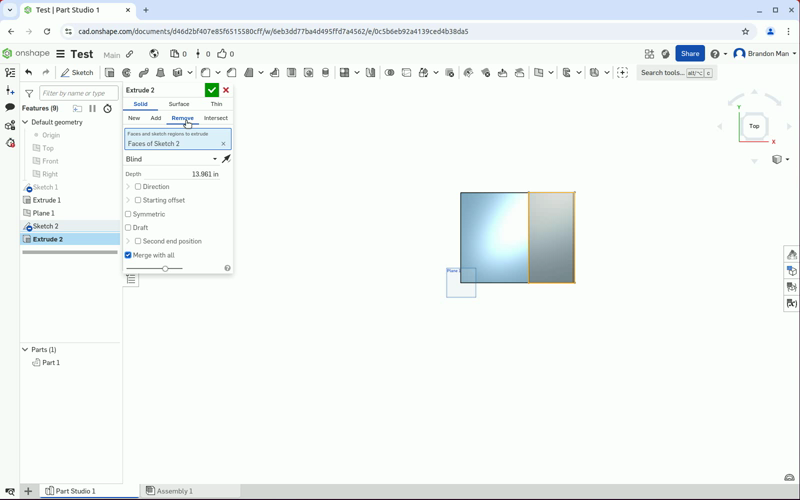
key(enter)
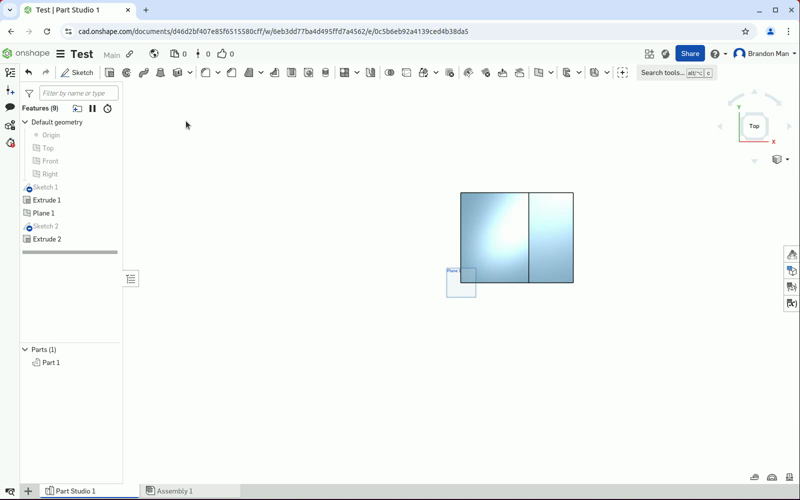
key(shift+h)
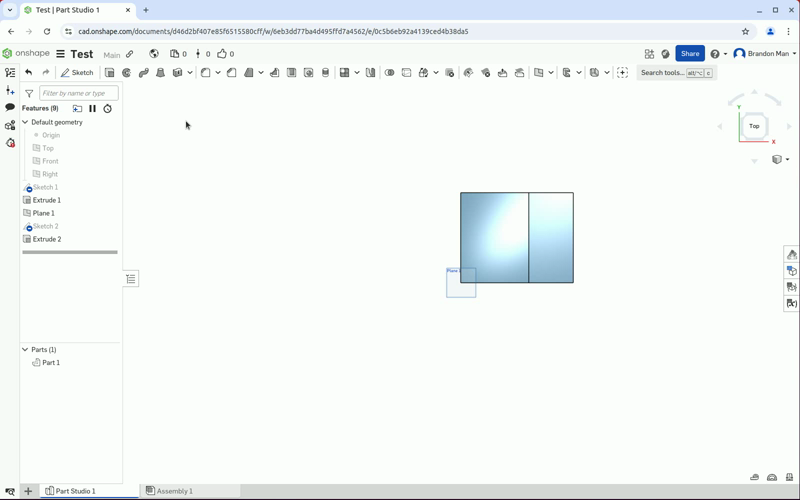
key(shift+h)
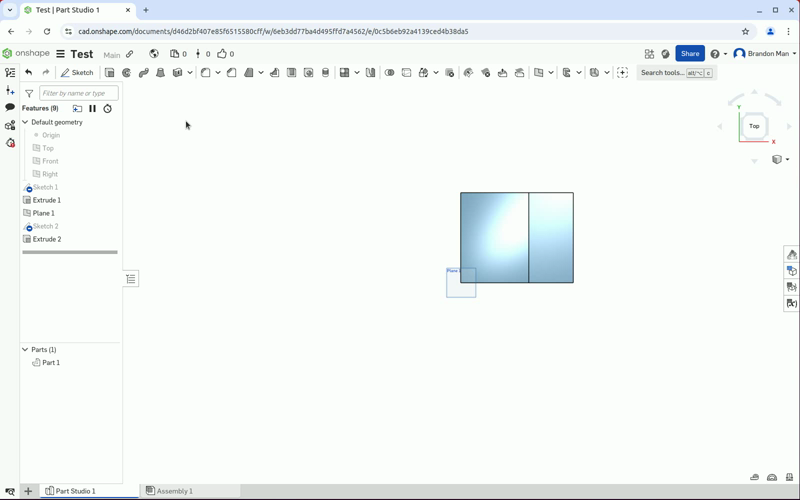
key(shift+7)
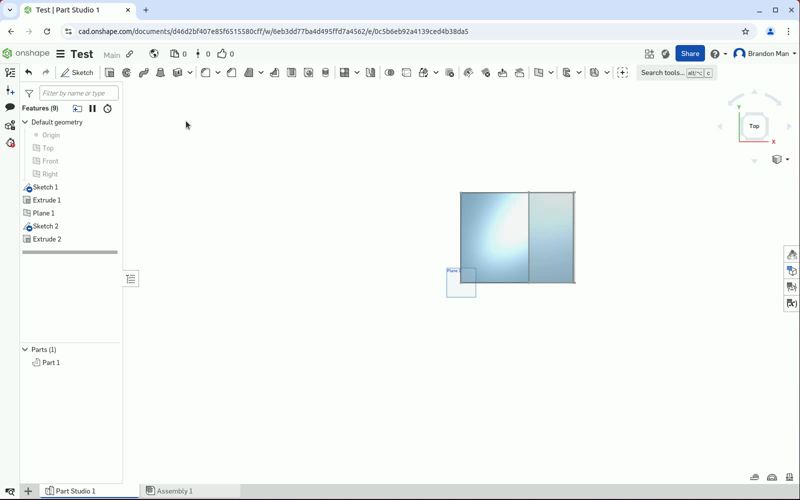
key(up, 3)
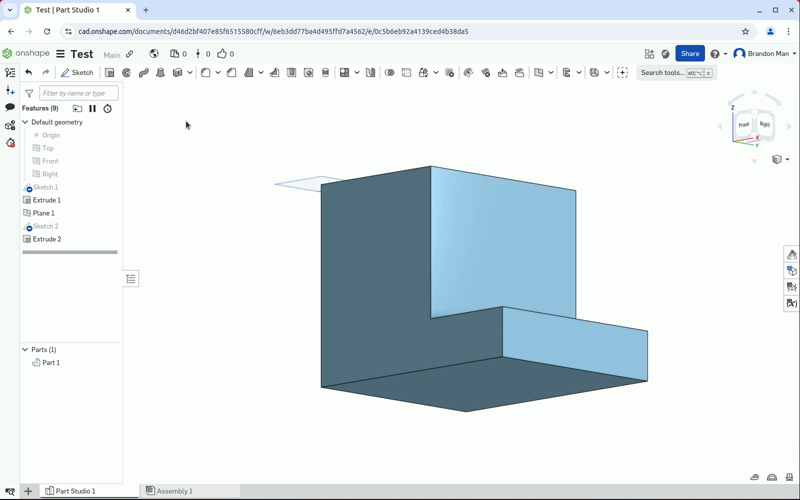
key(left, 3)
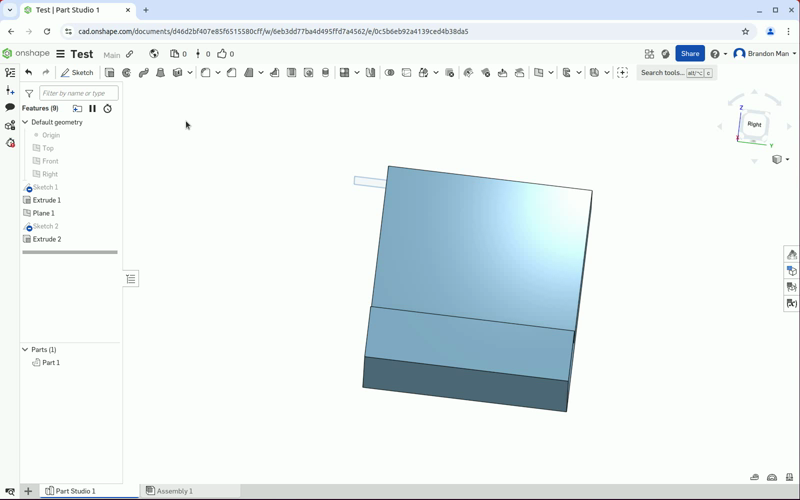
key(right, 3)
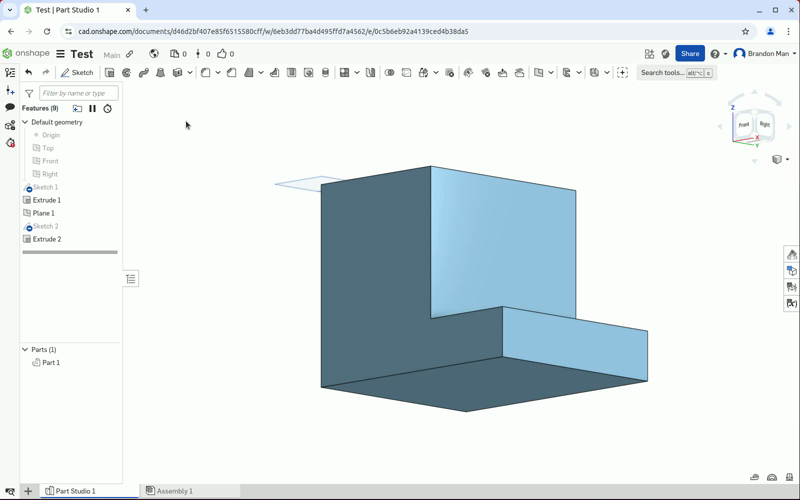
key(down, 3)
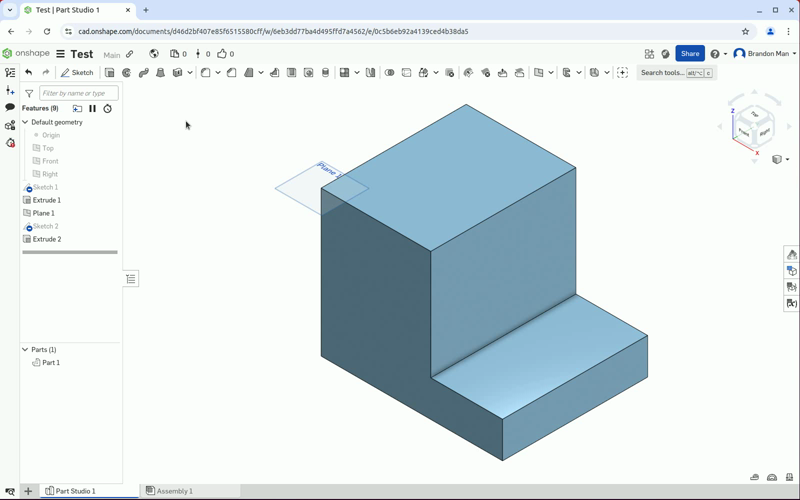
mouse_move(73, 189)
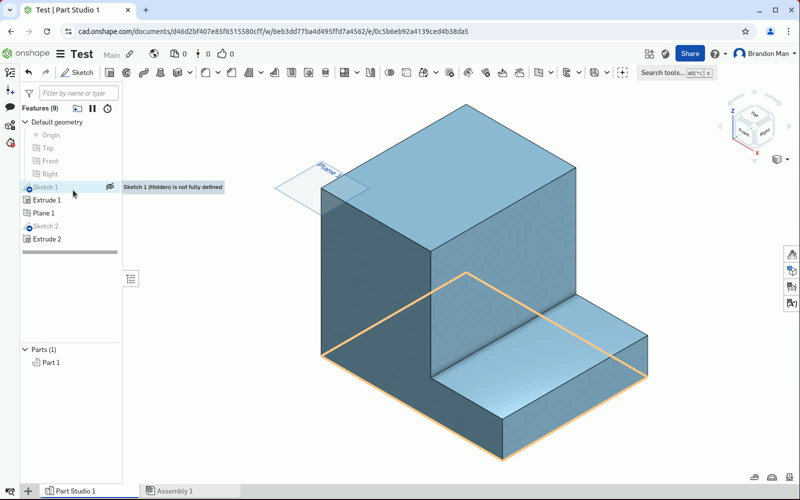
click(73, 189)